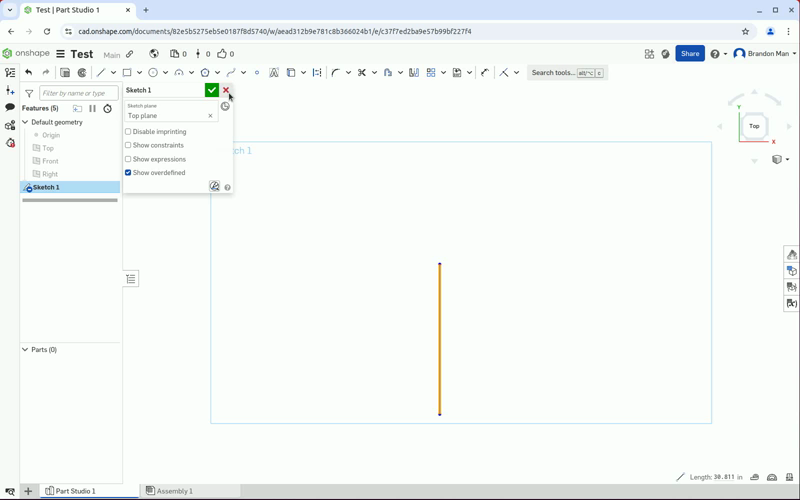
key(shift+h)
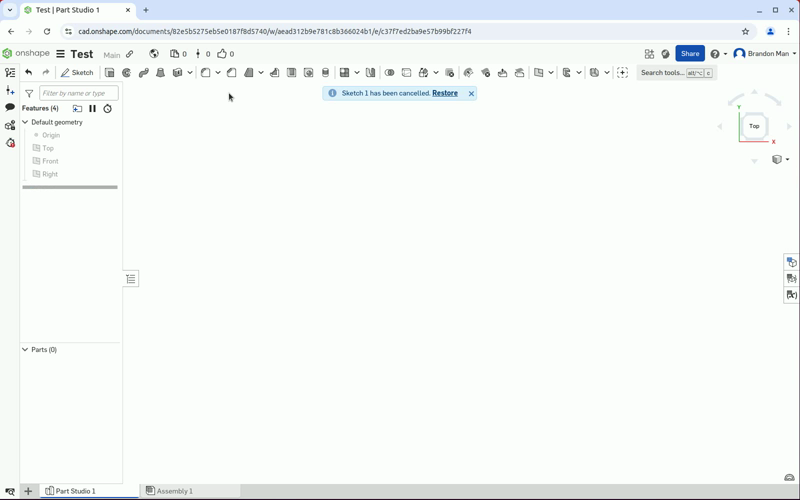
mouse_move(73, 352)
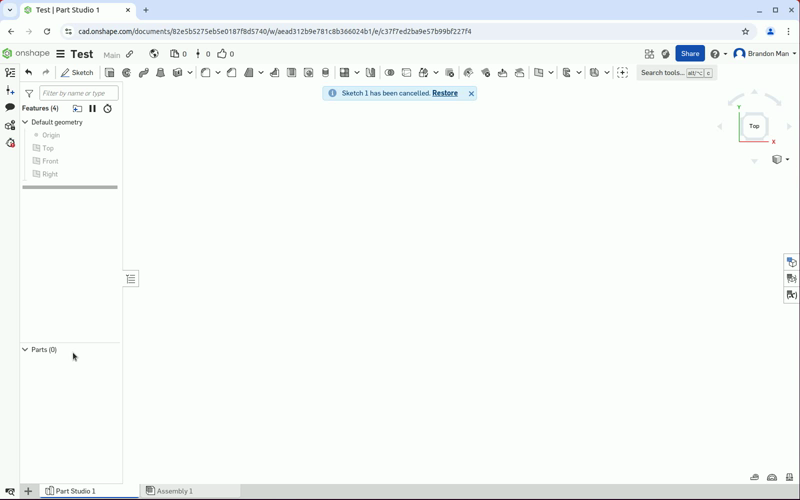
key(y)
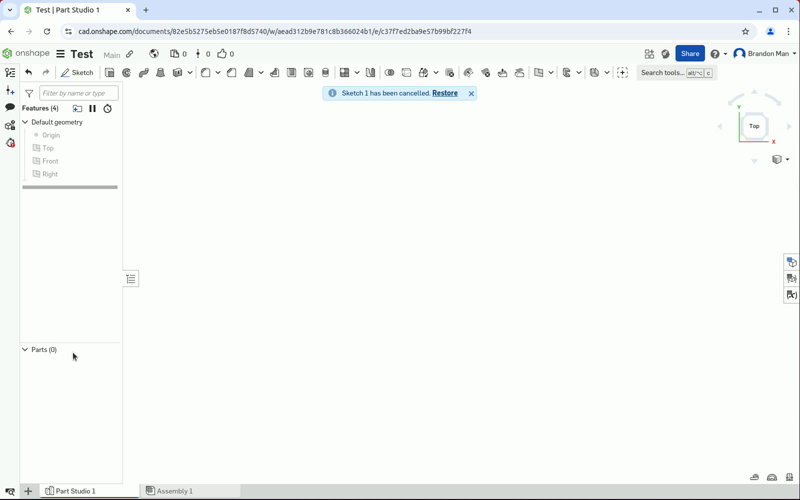
key(shift+p)
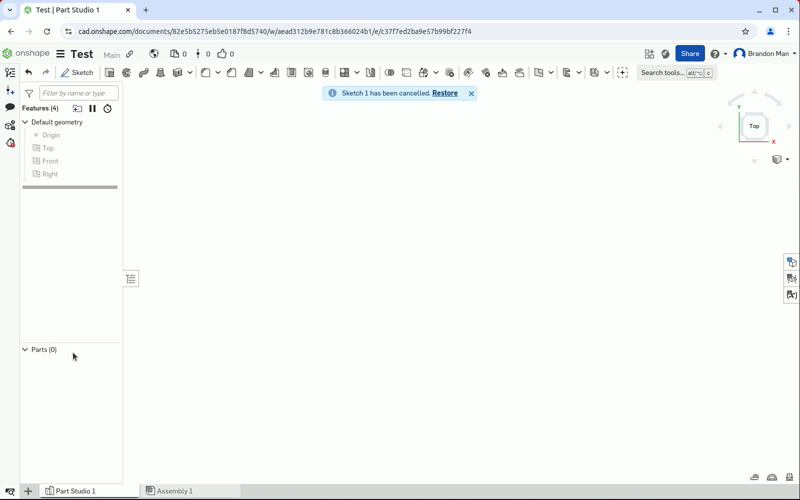
key(space)
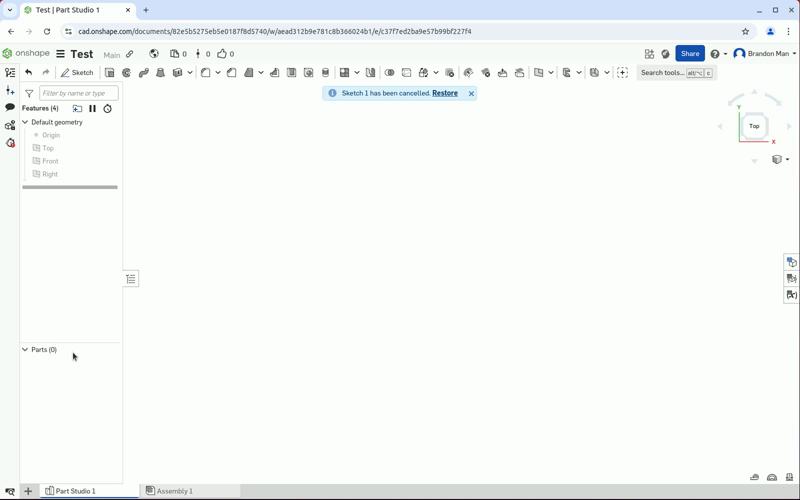
key_down(shift)
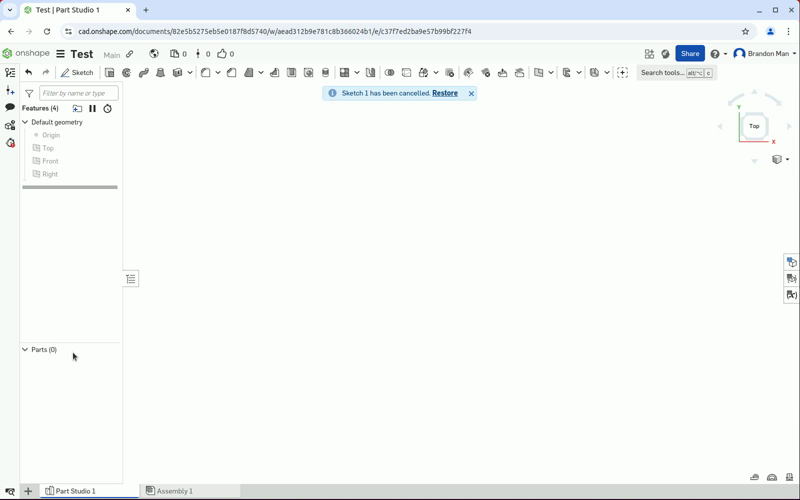
key(up)
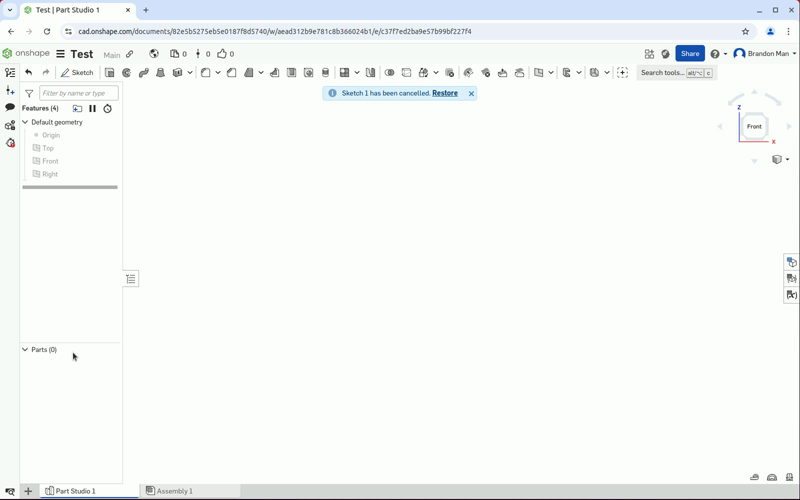
key_up(shift)
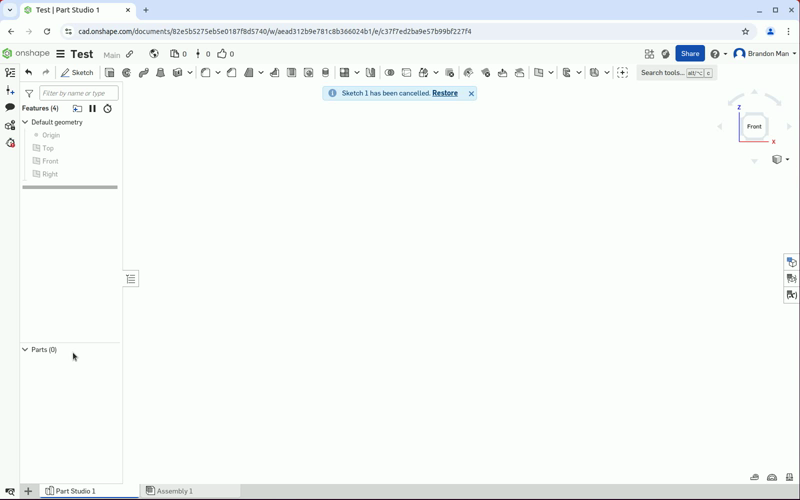
mouse_move(73, 352)
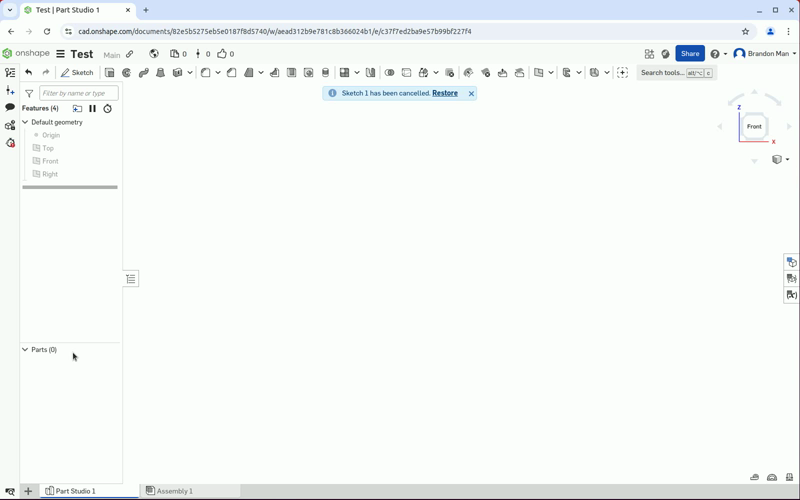
key(shift+y)
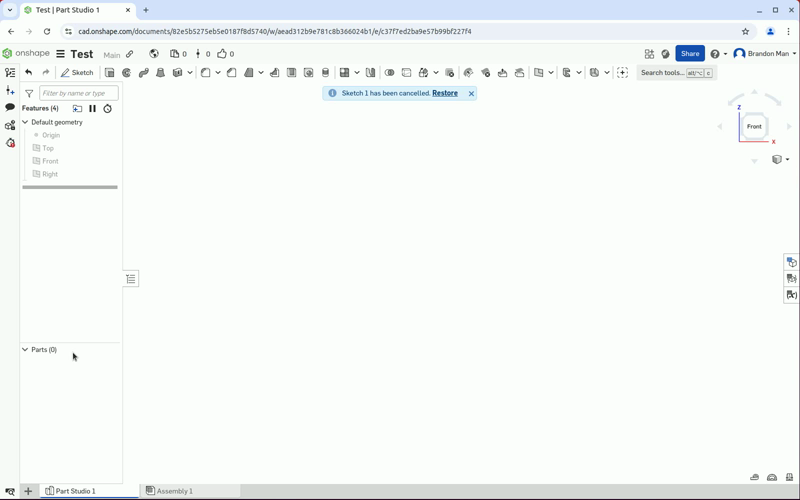
key(shift+s)
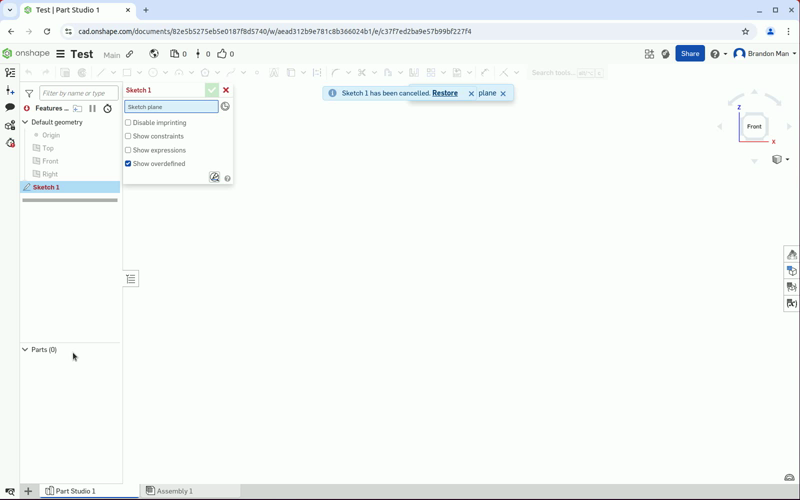
mouse_move(73, 163)
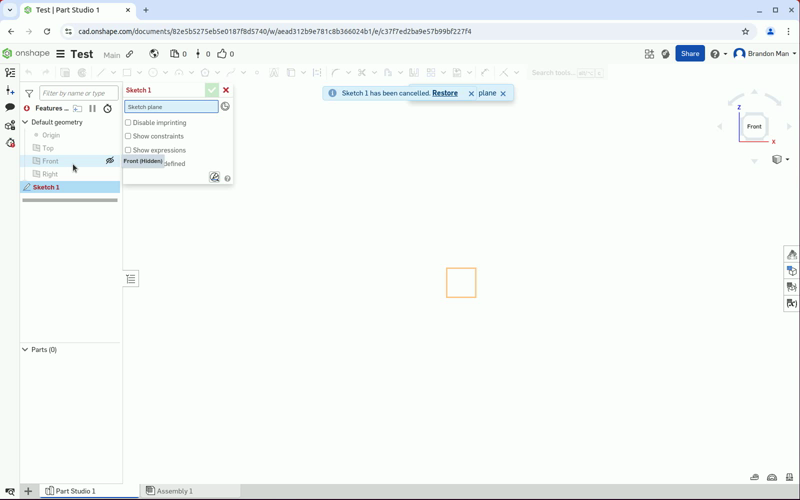
click(73, 163)
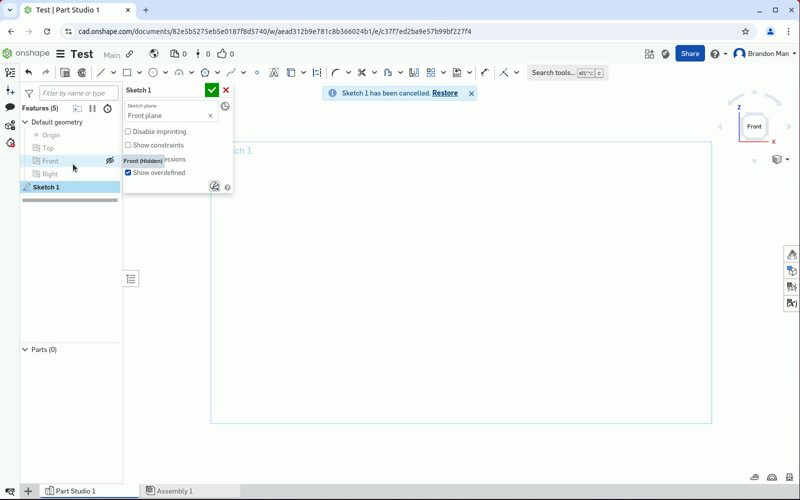
mouse_move(73, 352)
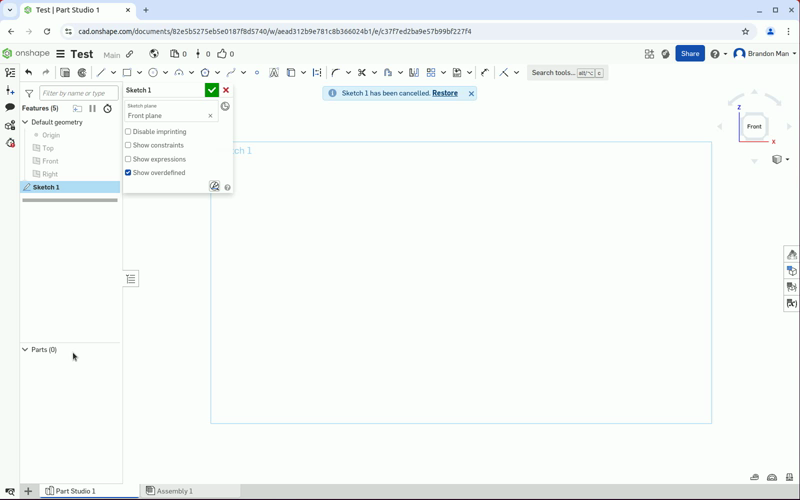
key(y)
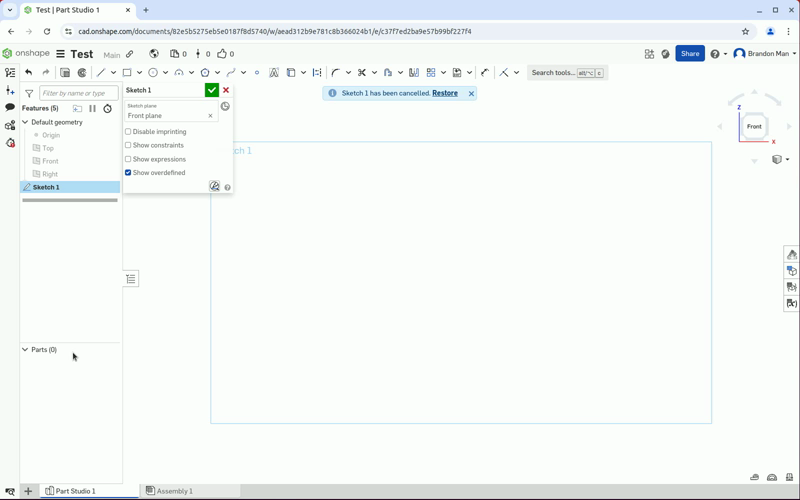
key(l)
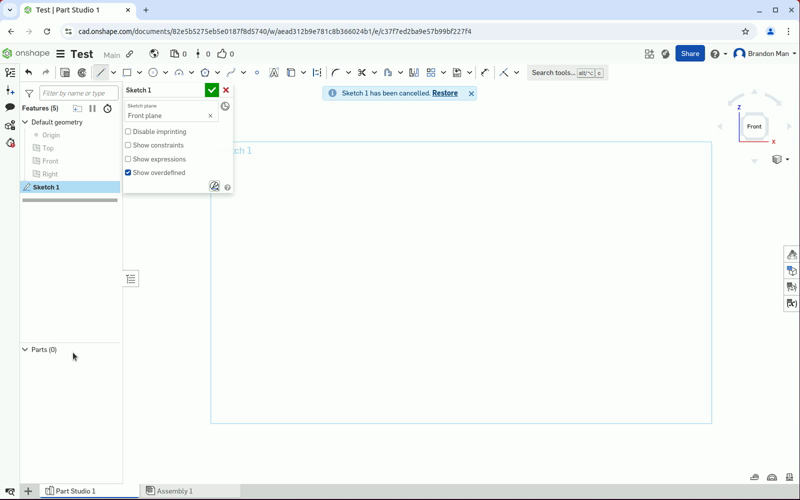
key_down(shift)
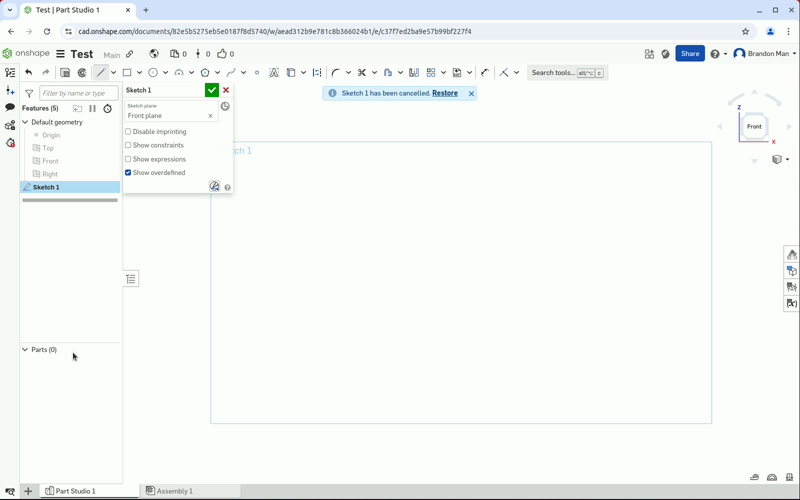
mouse_move(419, 314)
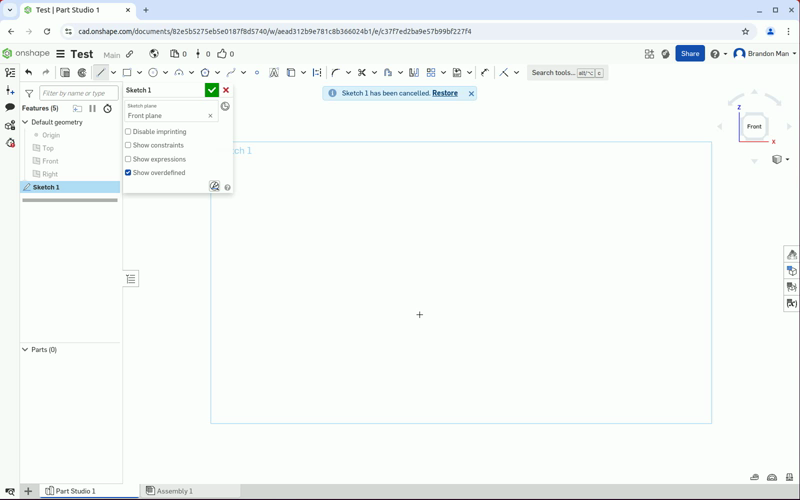
click(419, 314)
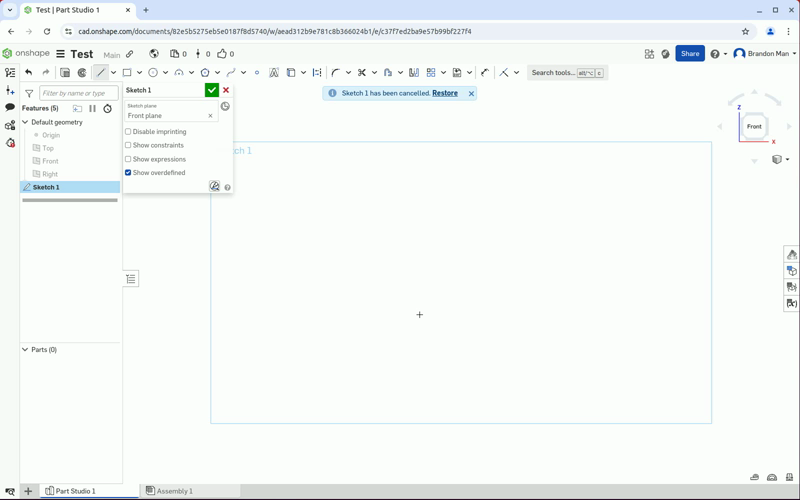
key_up(shift)
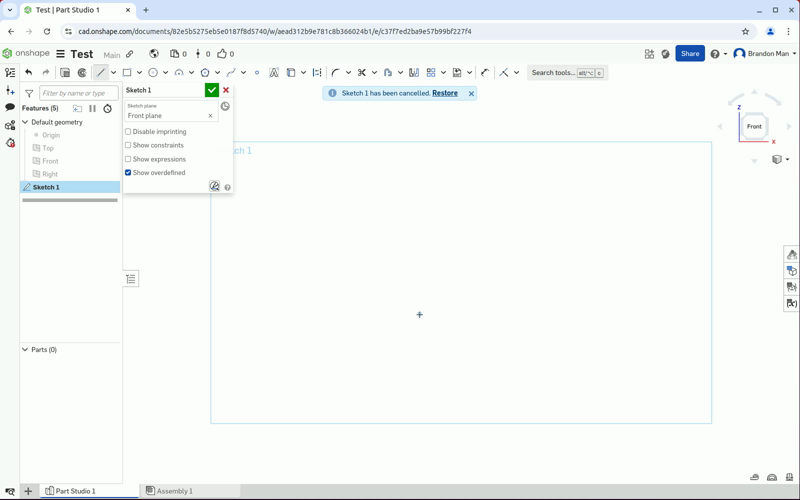
key_down(shift)
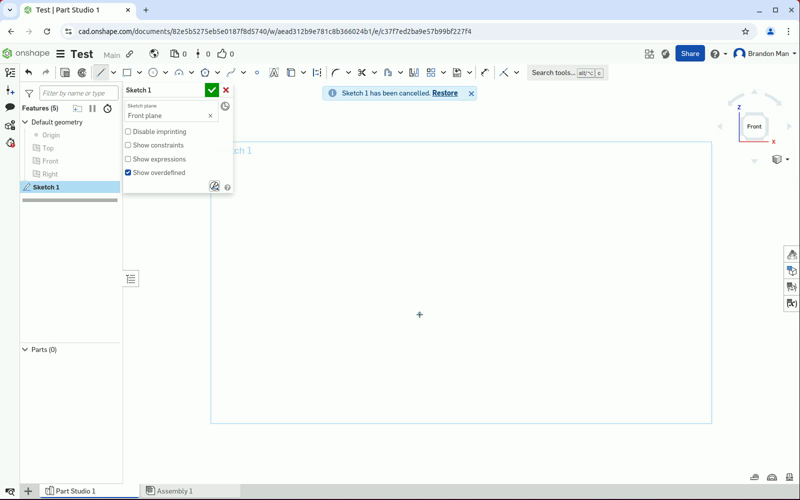
mouse_move(510, 314)
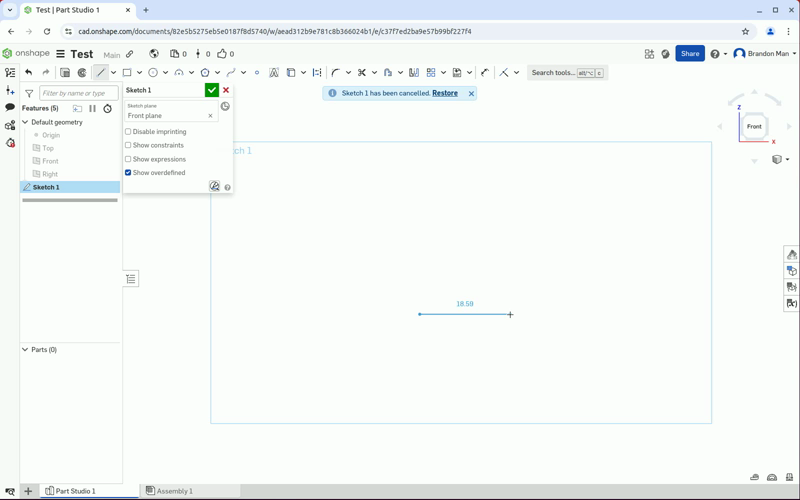
click(510, 314)
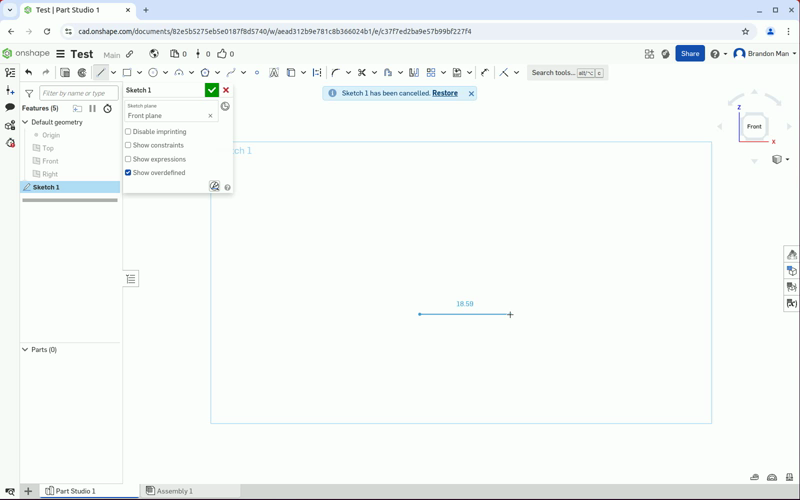
key_up(shift)
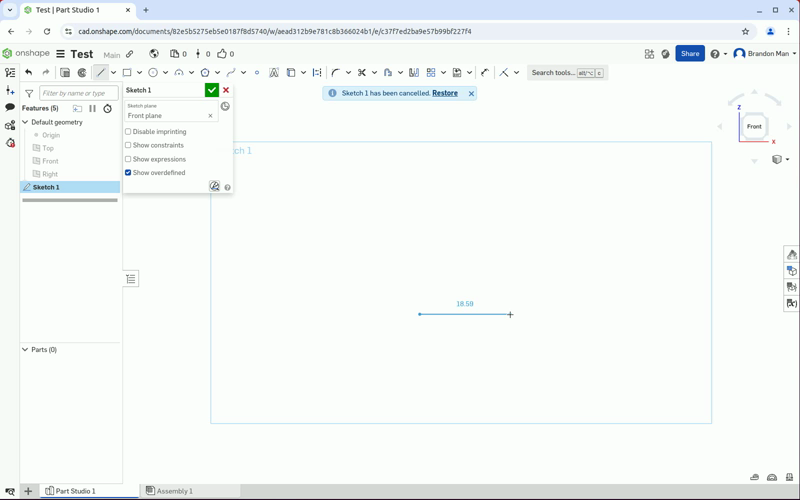
key_down(shift)
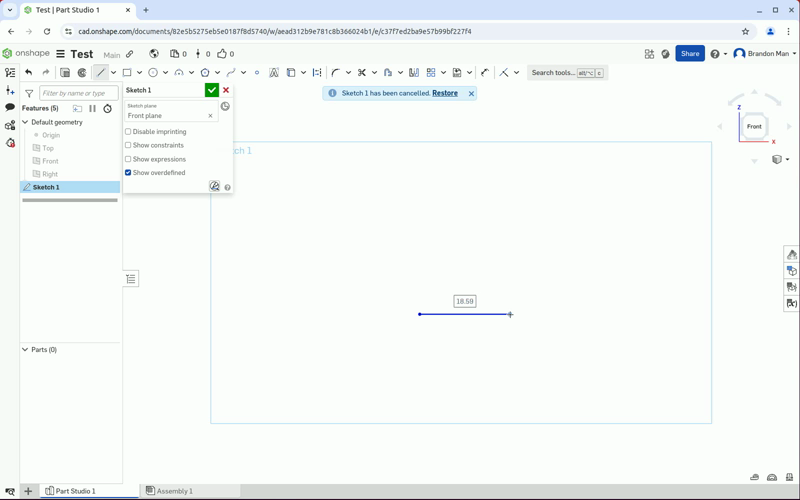
mouse_move(510, 246)
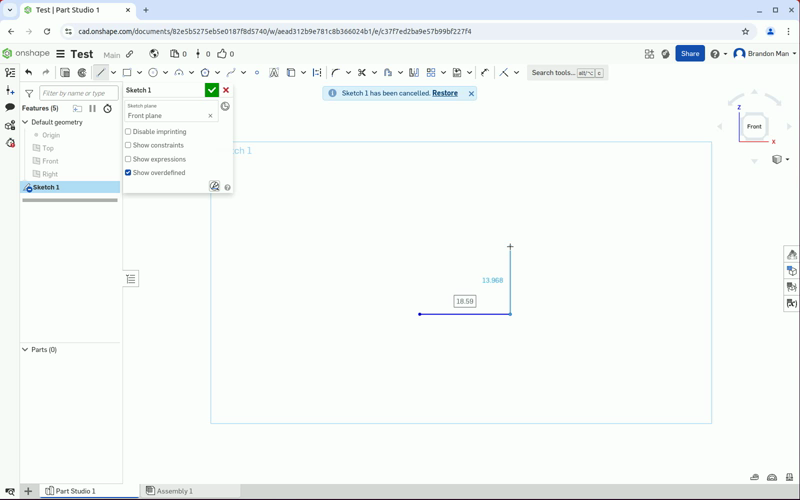
click(510, 246)
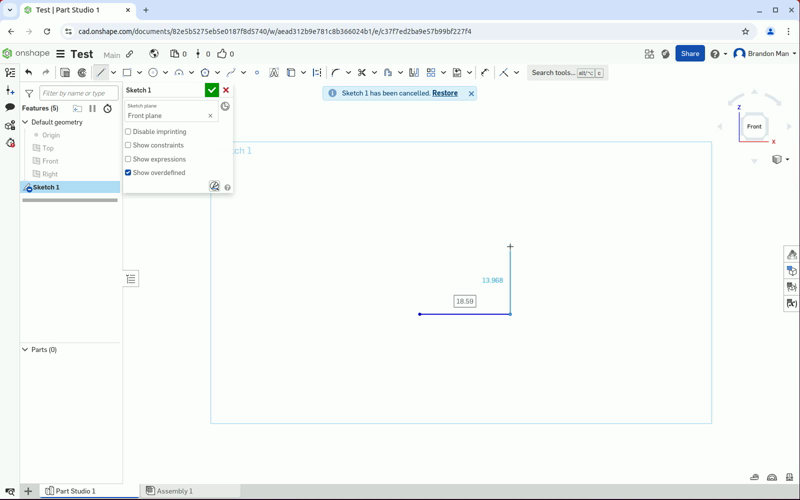
key_up(shift)
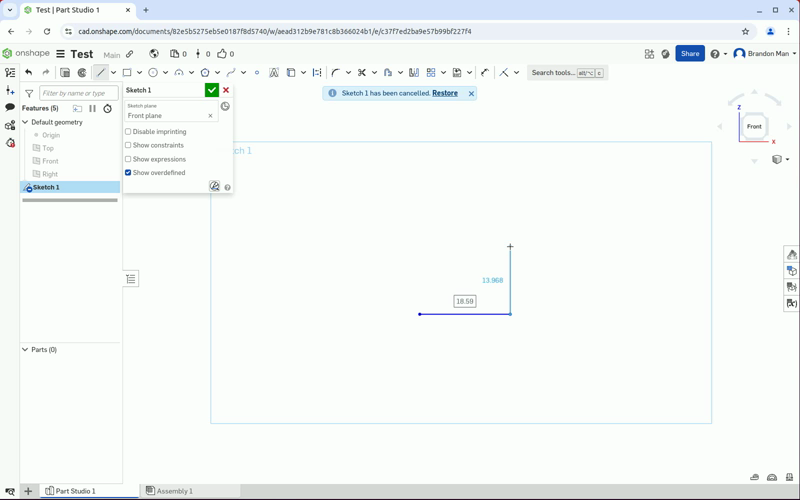
key_down(shift)
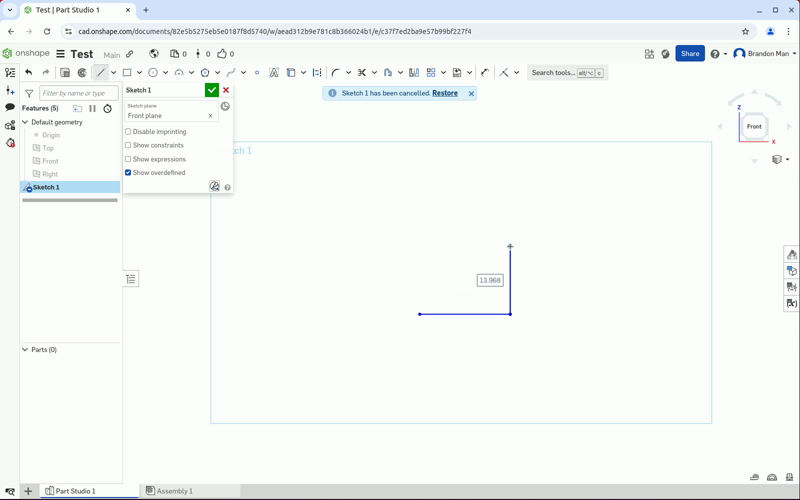
mouse_move(419, 246)
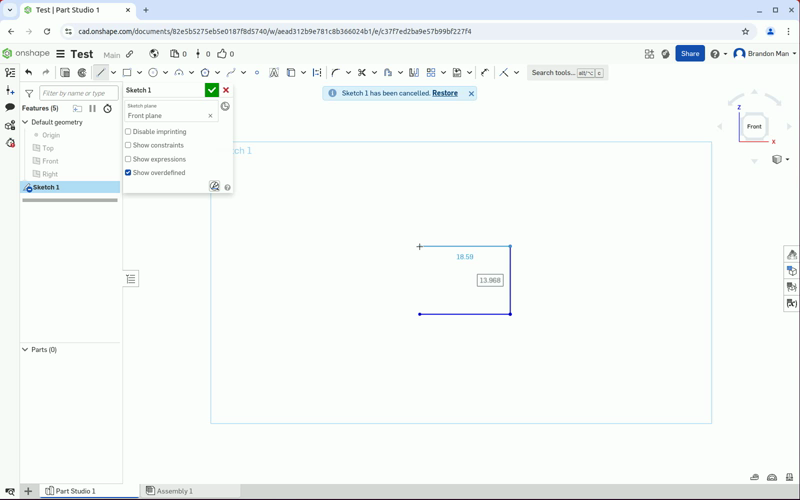
click(419, 246)
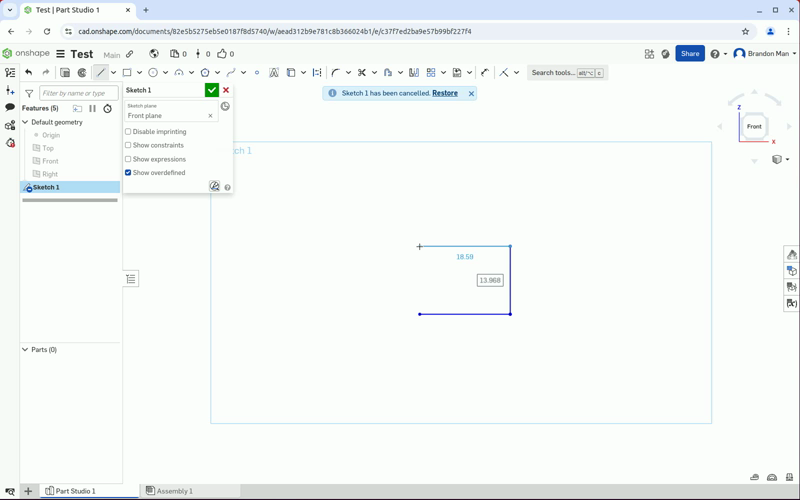
key_up(shift)
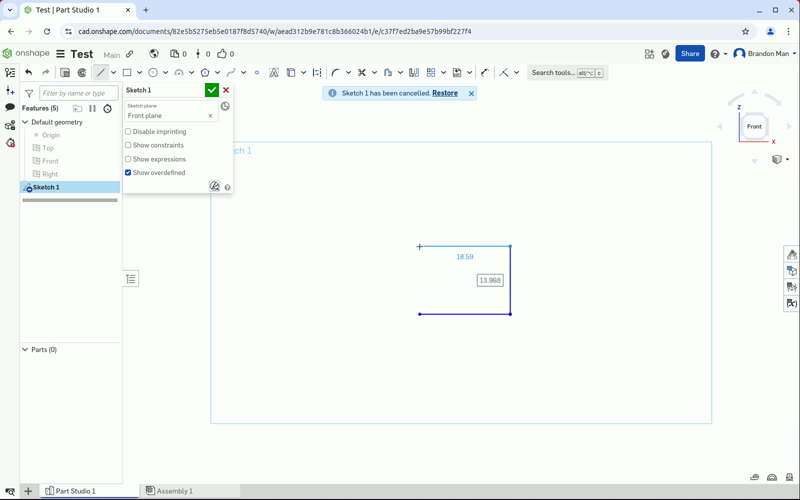
key_down(shift)
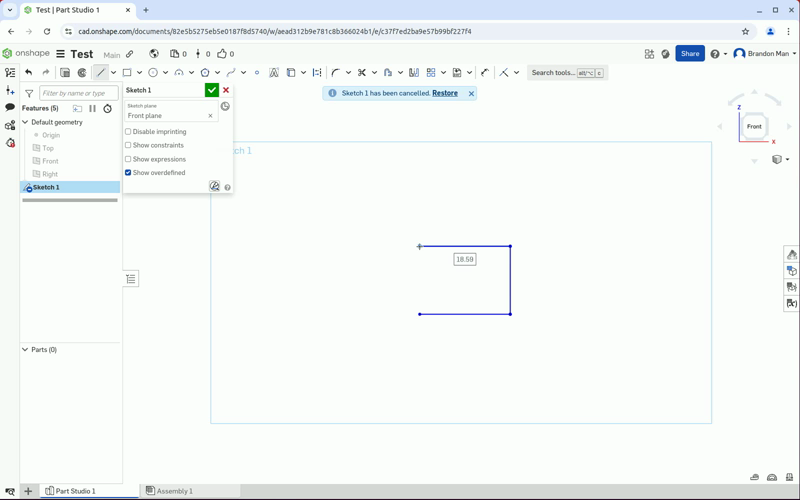
mouse_move(419, 314)
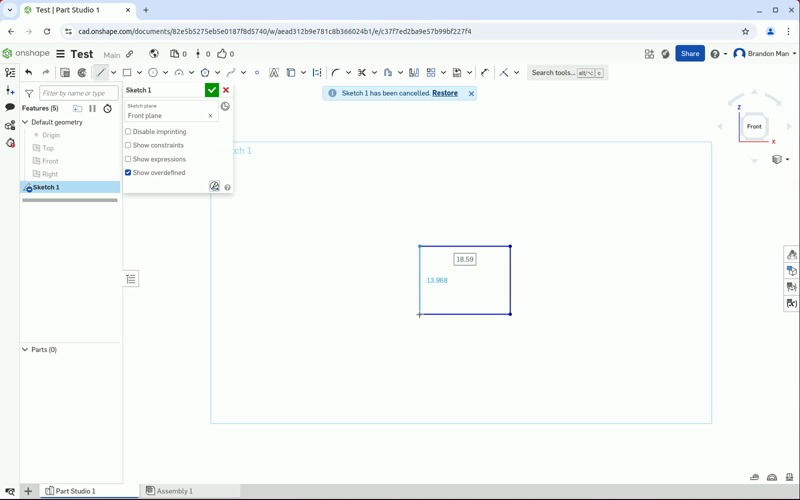
key_up(shift)
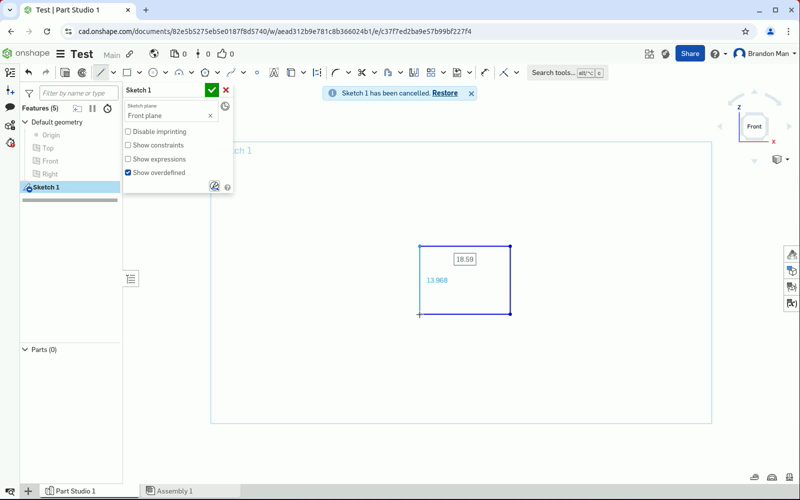
click(419, 314)
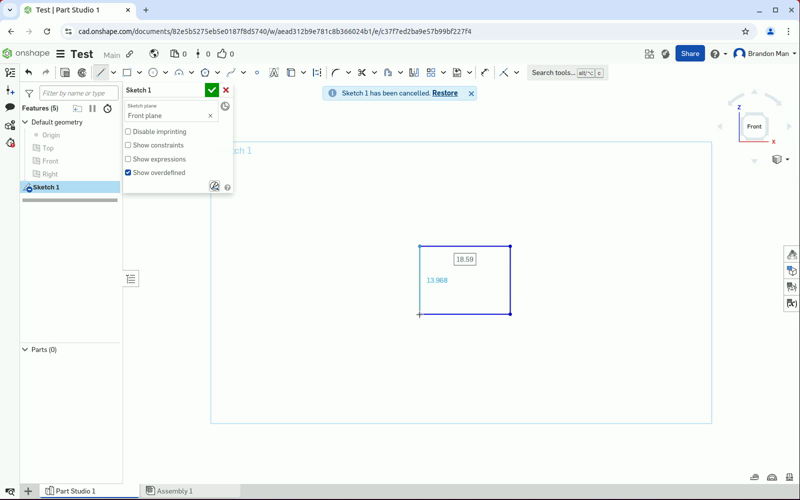
key(esc)
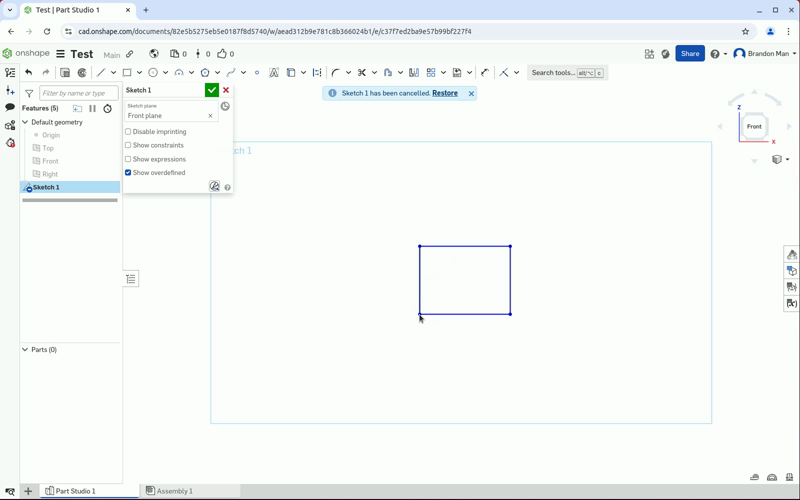
mouse_move(452, 288)
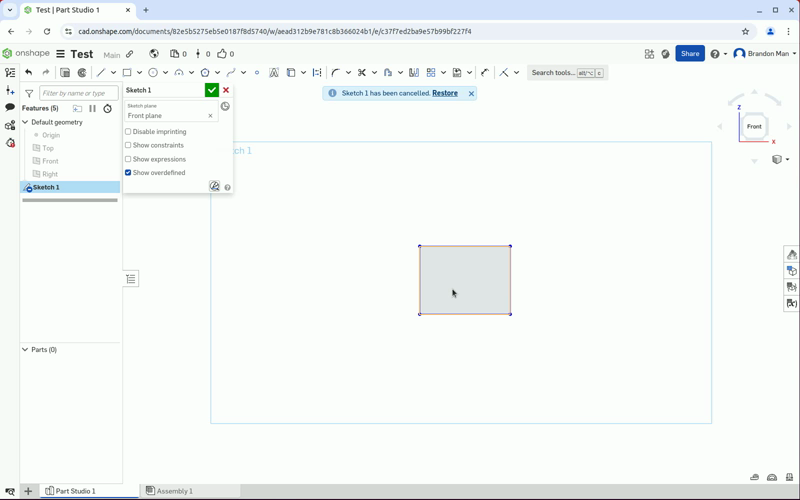
click(452, 288)
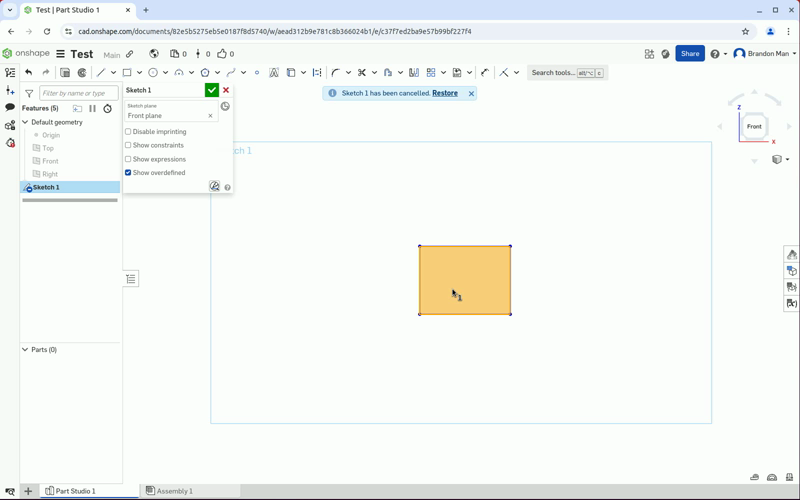
mouse_move(73, 352)
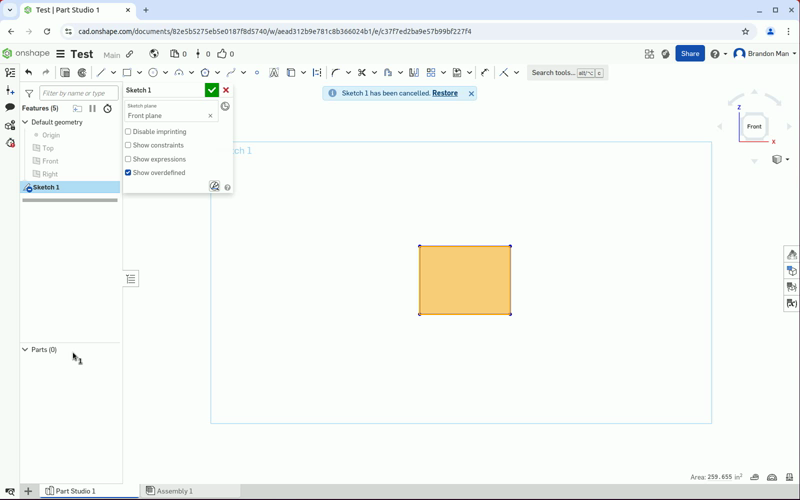
key(shift+y)
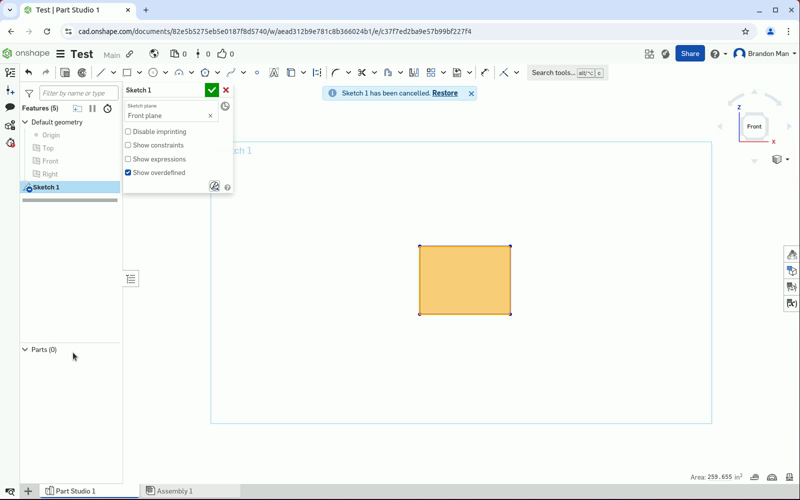
key(shift+e)
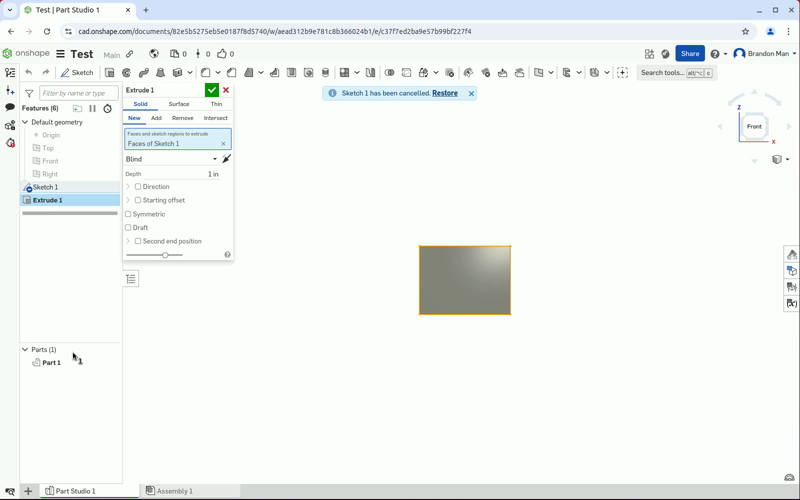
mouse_move(143, 106)
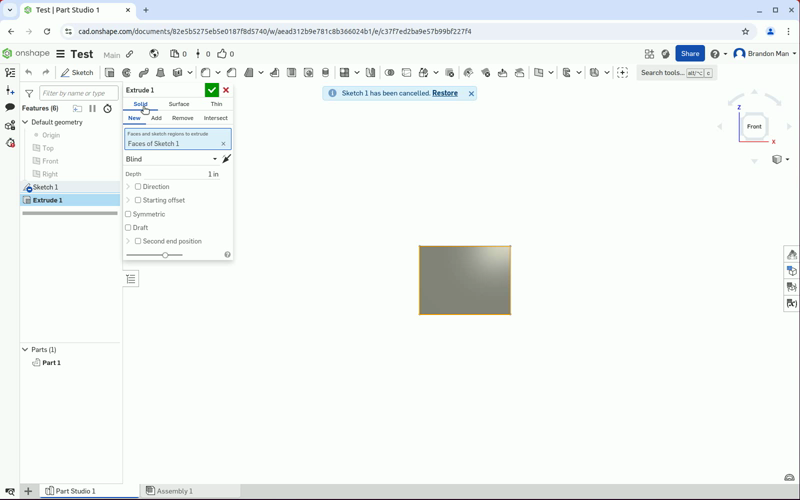
click(143, 106)
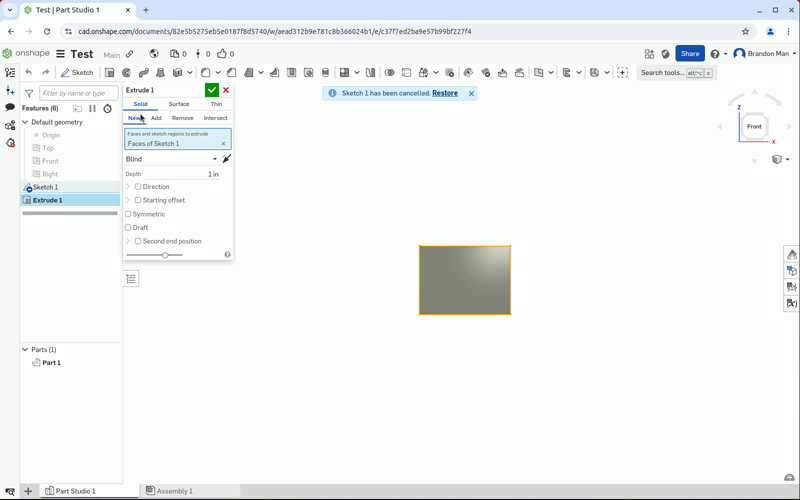
mouse_move(137, 120)
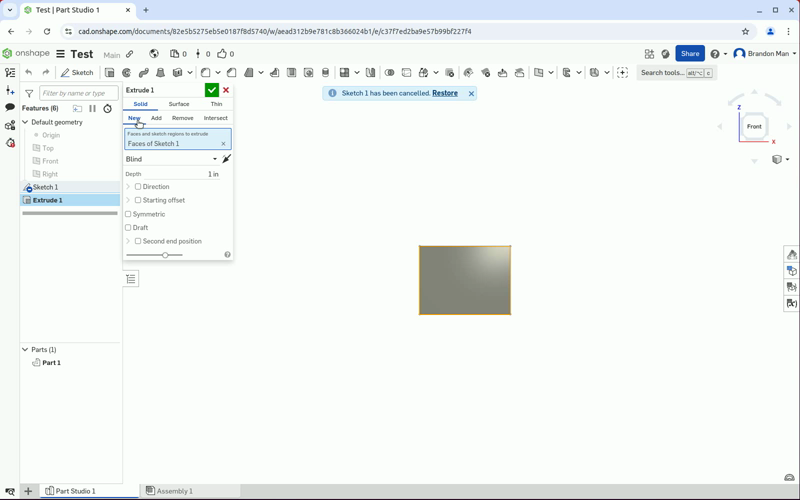
click(137, 120)
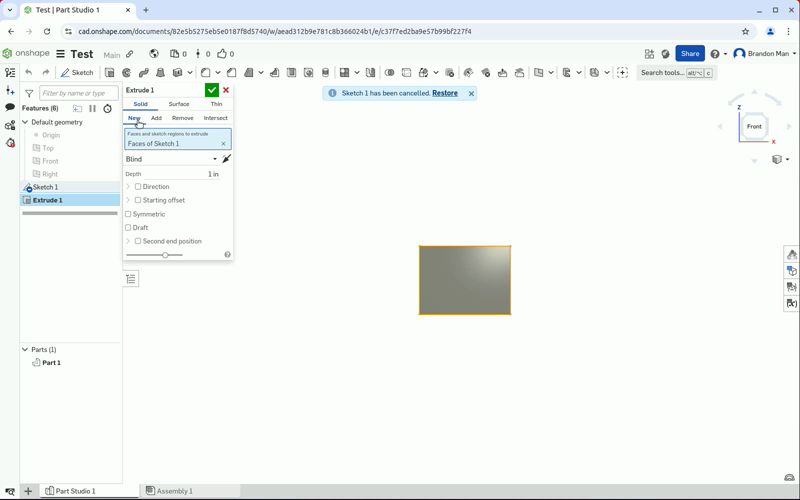
key(tab, 4)
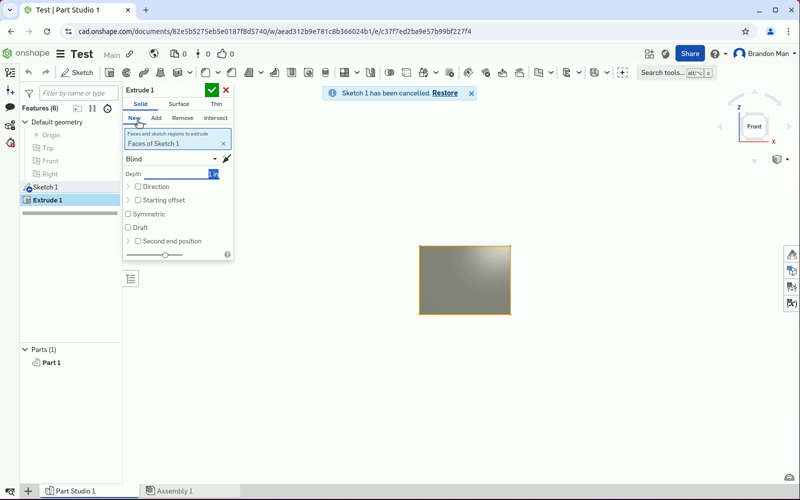
text(23.108)
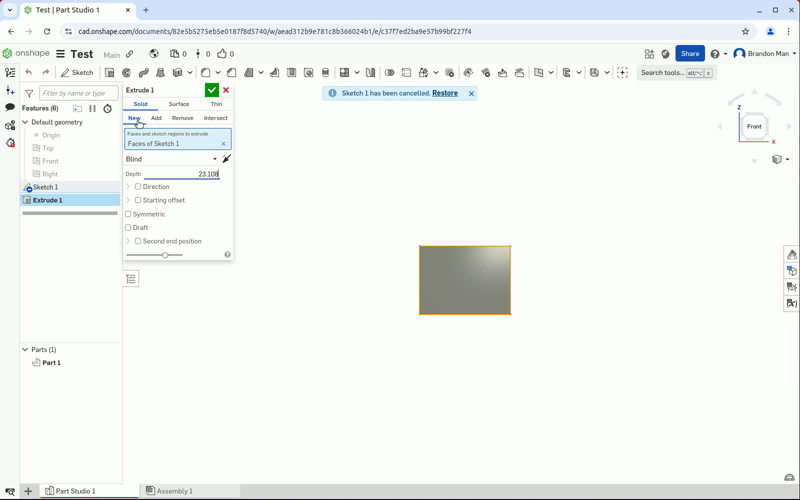
key(enter)
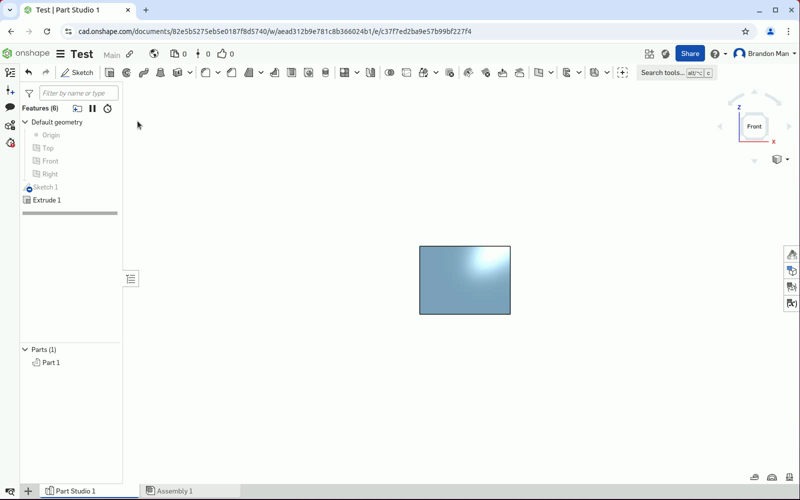
key(shift+h)
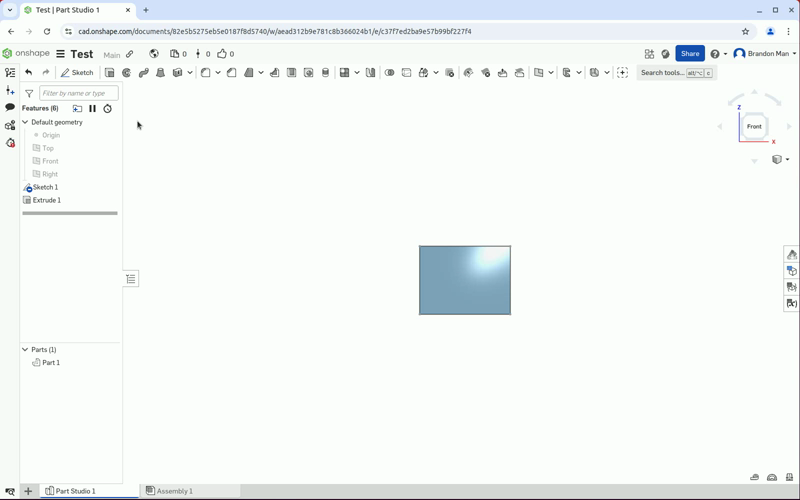
key(shift+h)
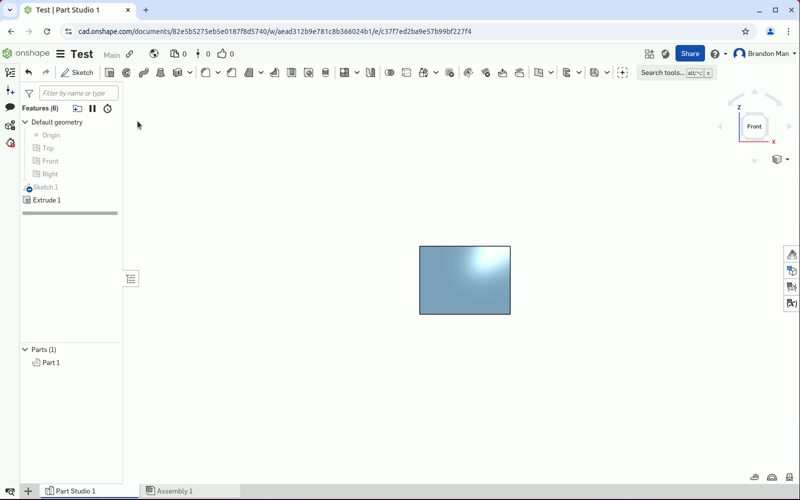
mouse_move(73, 189)
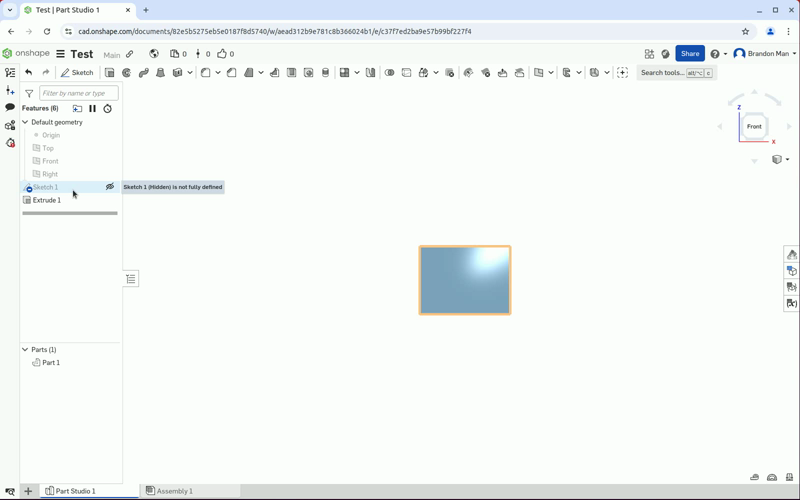
click(73, 189)
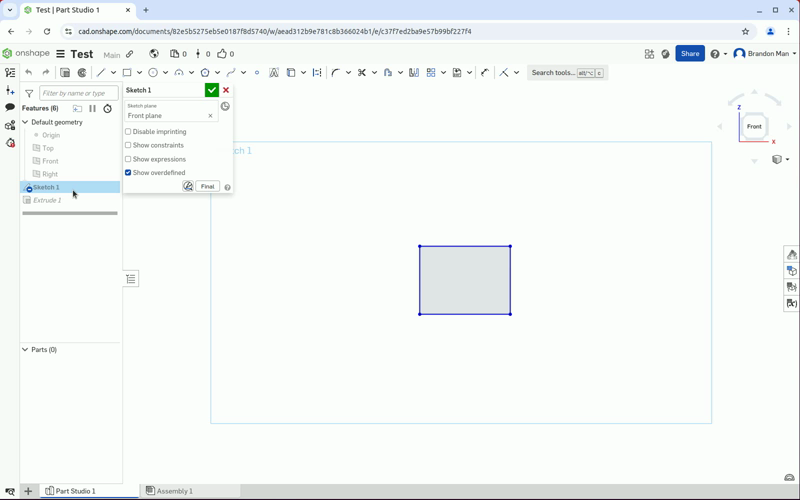
mouse_move(229, 92)
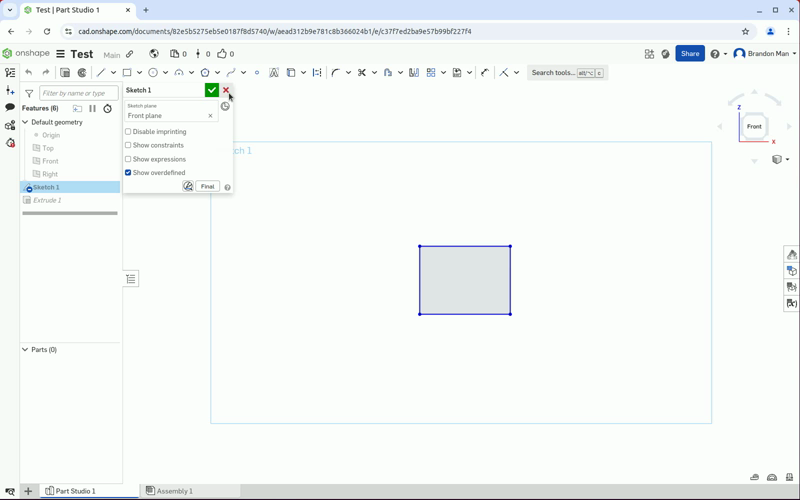
click(229, 92)
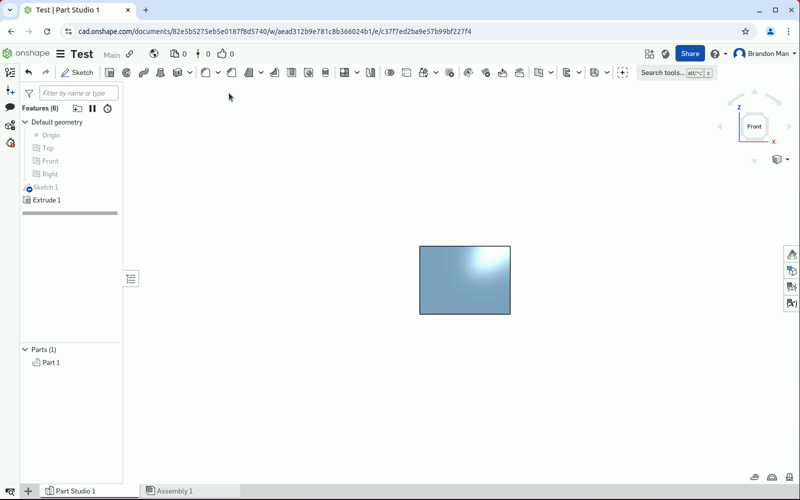
mouse_move(541, 75)
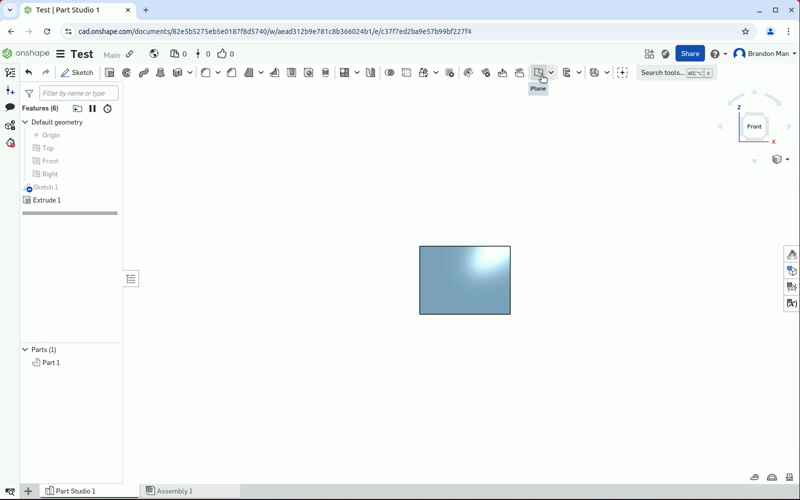
click(541, 75)
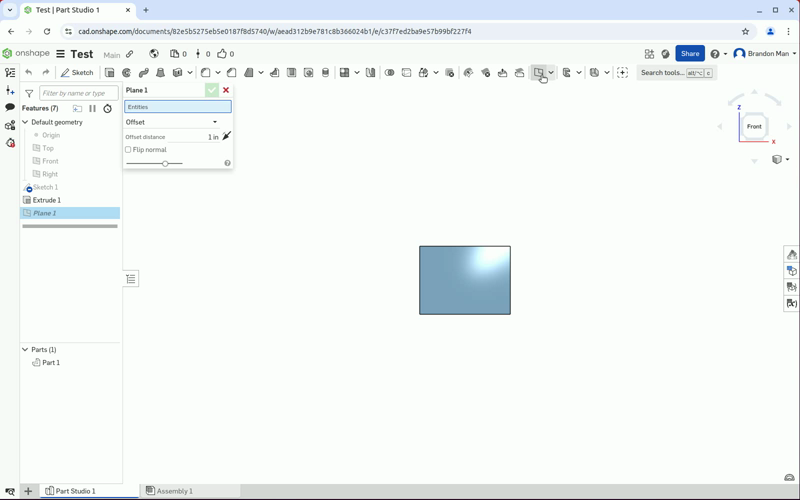
mouse_move(73, 163)
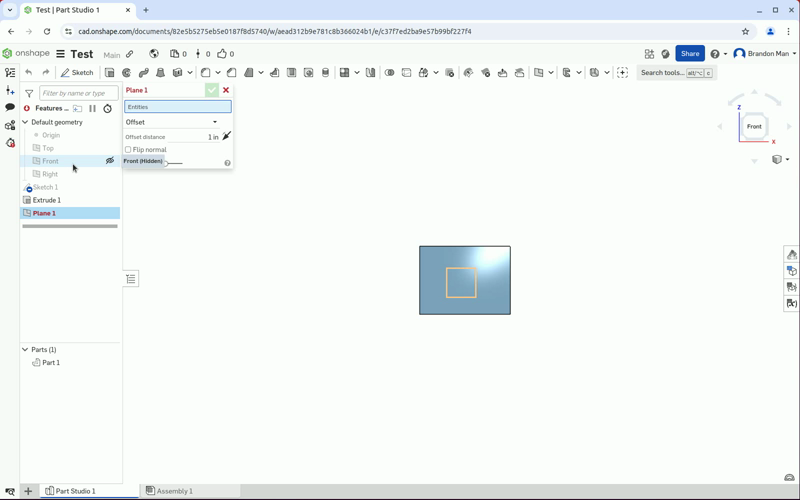
click(73, 163)
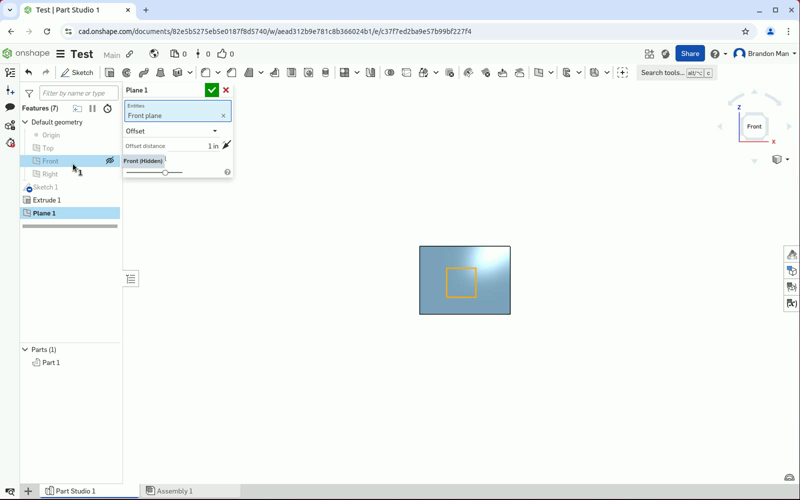
key(tab, 2)
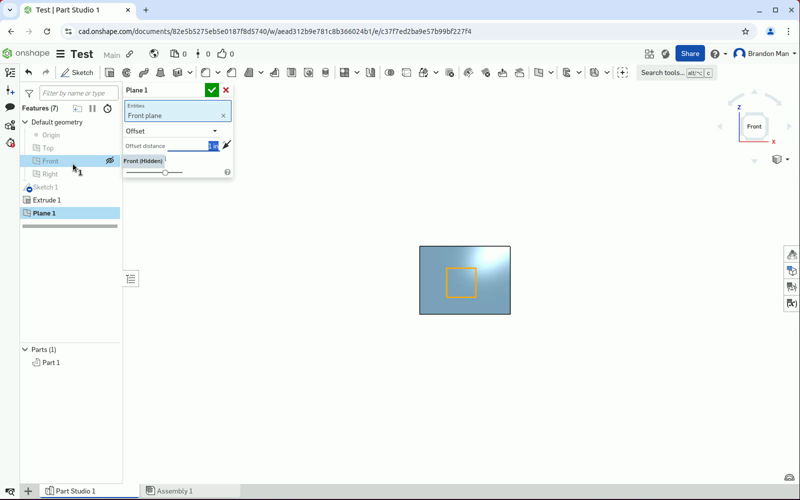
text(23.108)
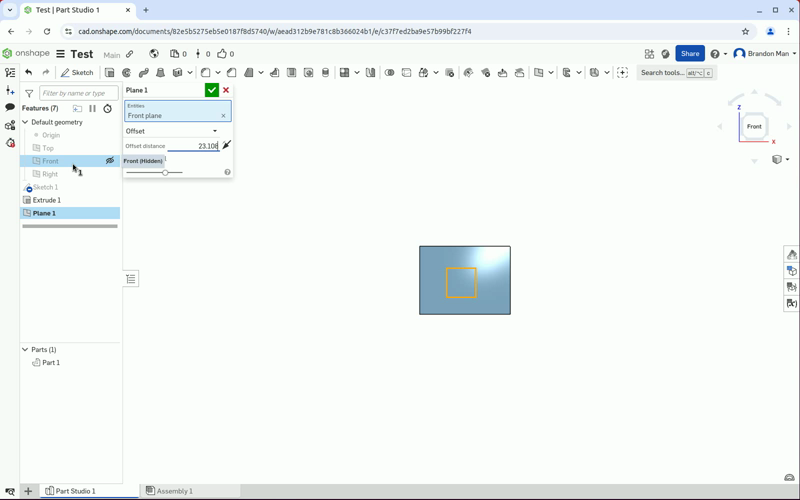
key(enter, 2)
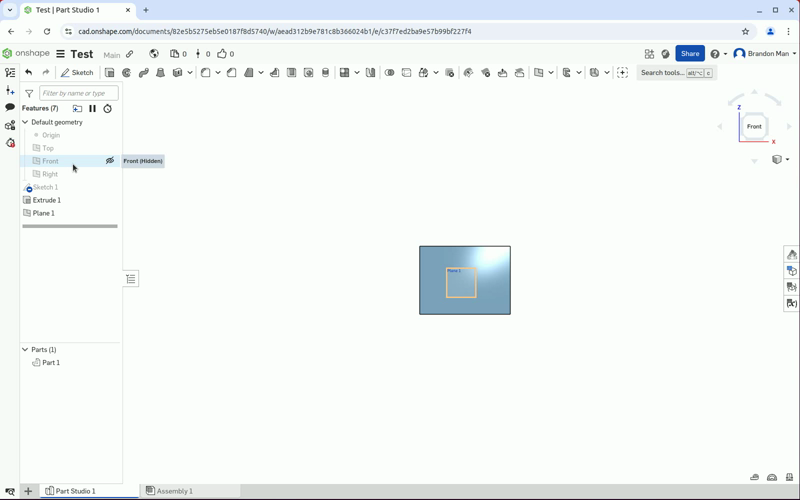
key(shift+s)
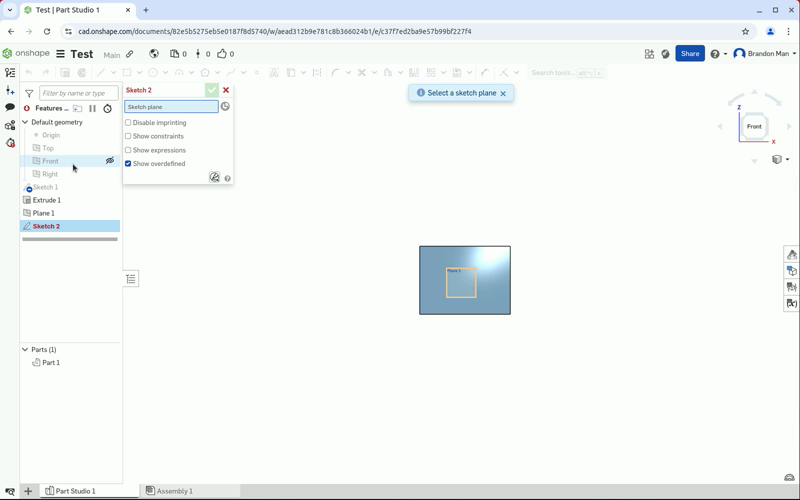
mouse_move(73, 215)
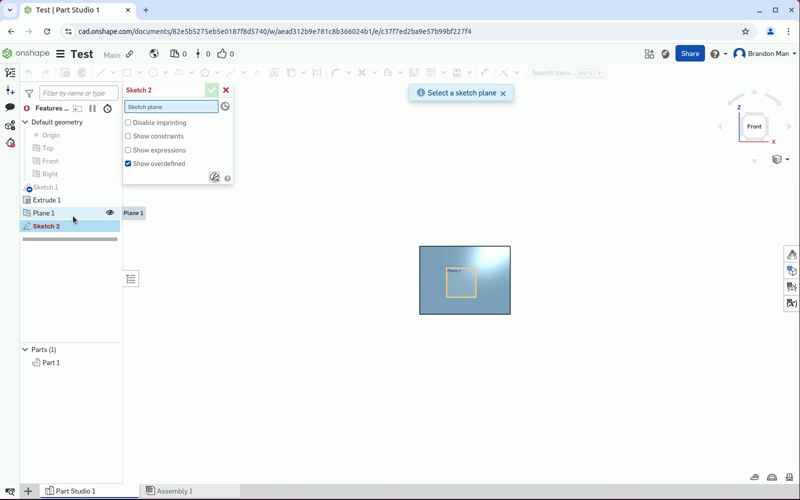
click(73, 215)
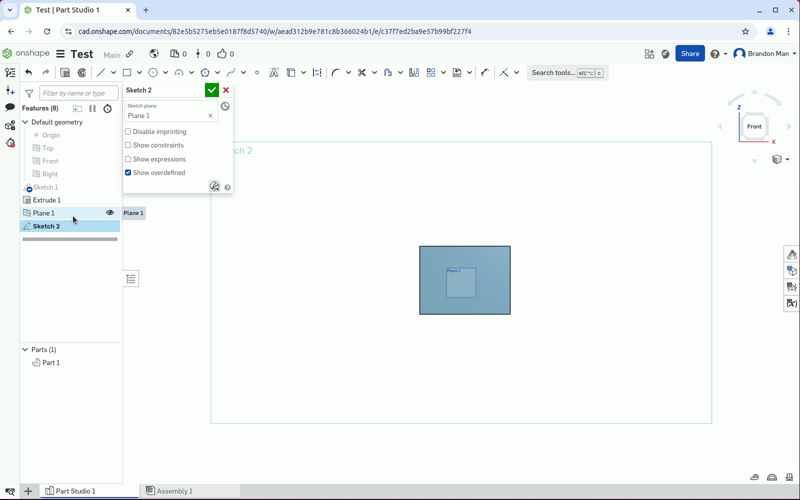
mouse_move(73, 352)
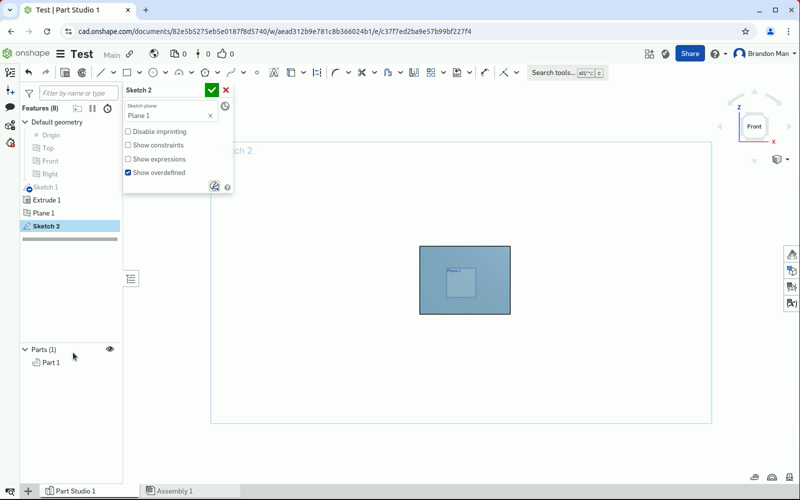
key(y)
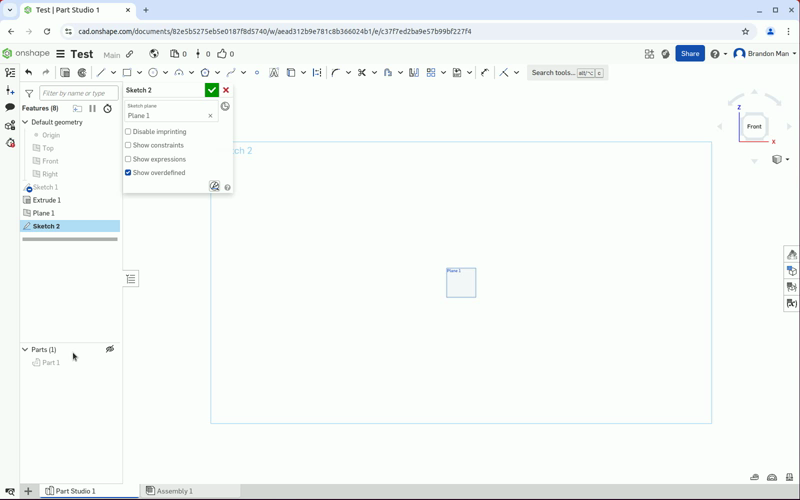
key(c)
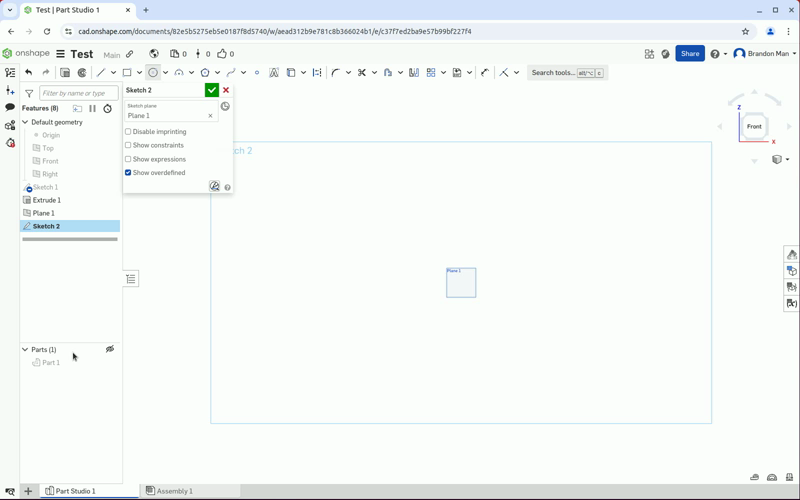
key_down(shift)
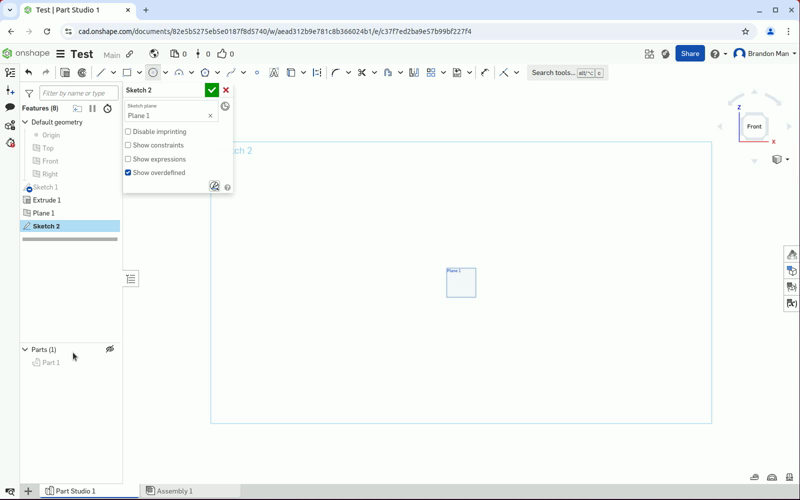
mouse_move(460, 282)
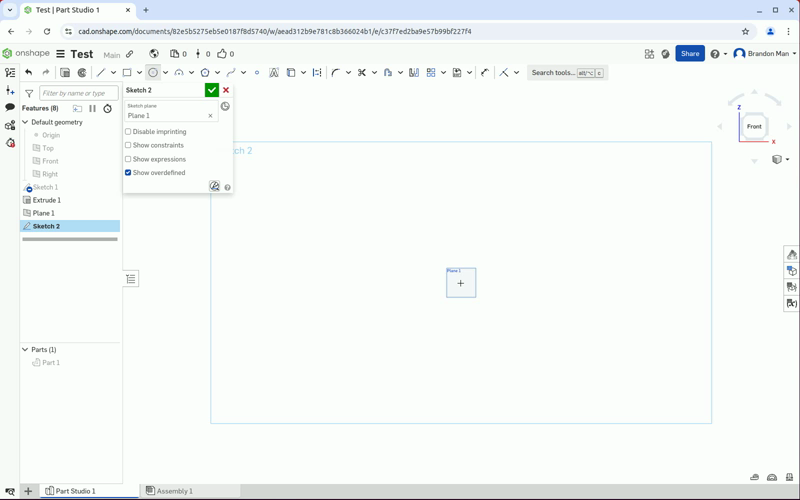
click(460, 282)
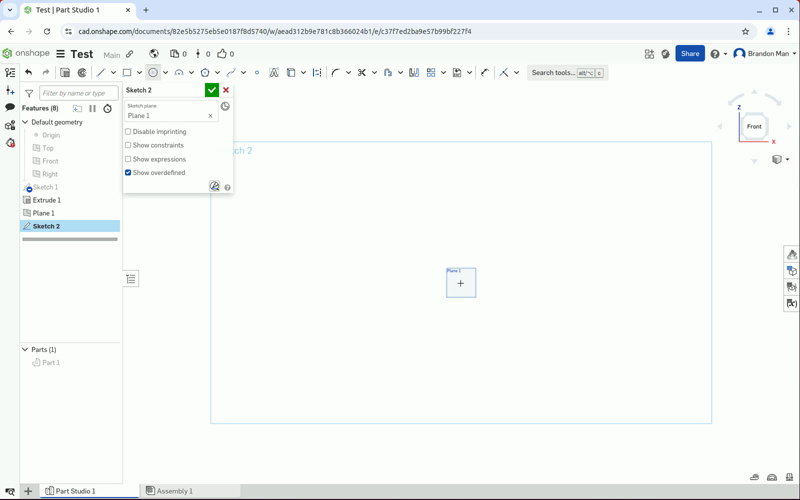
key_up(shift)
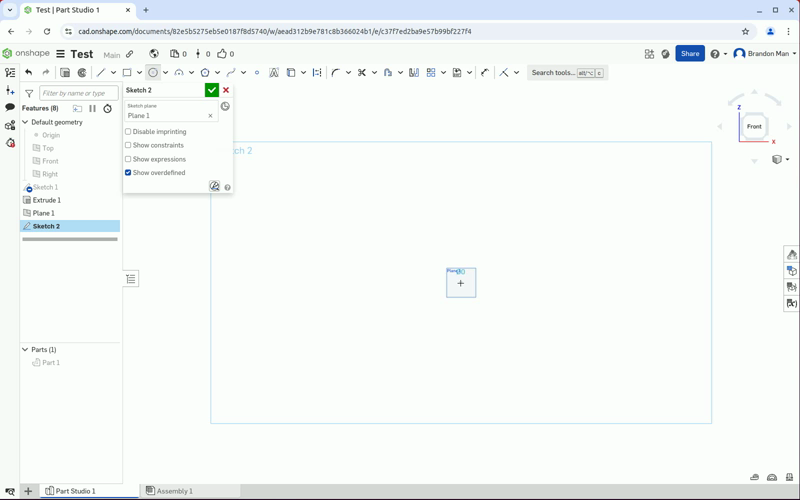
mouse_move(485, 282)
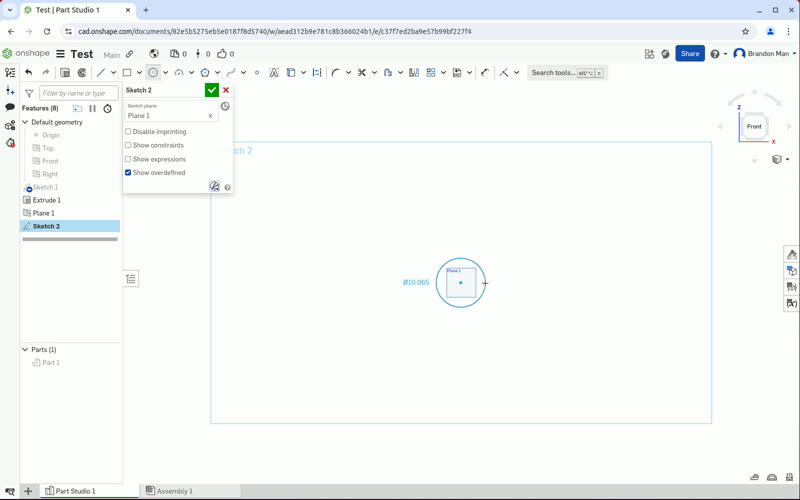
click(485, 282)
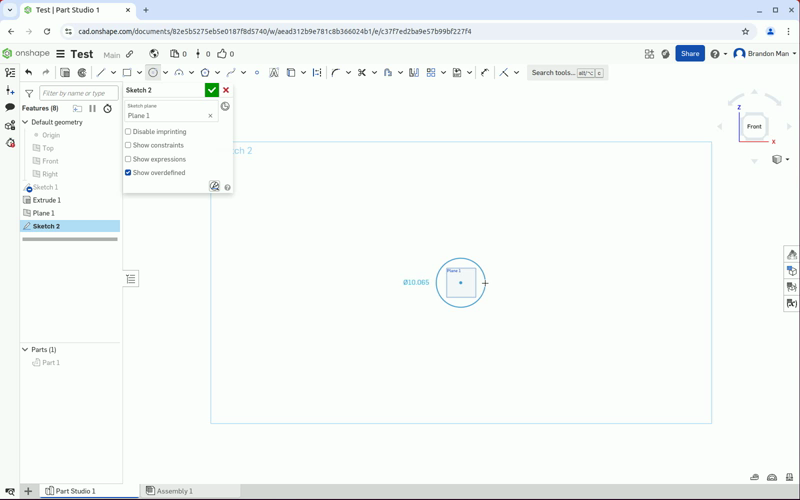
key(esc)
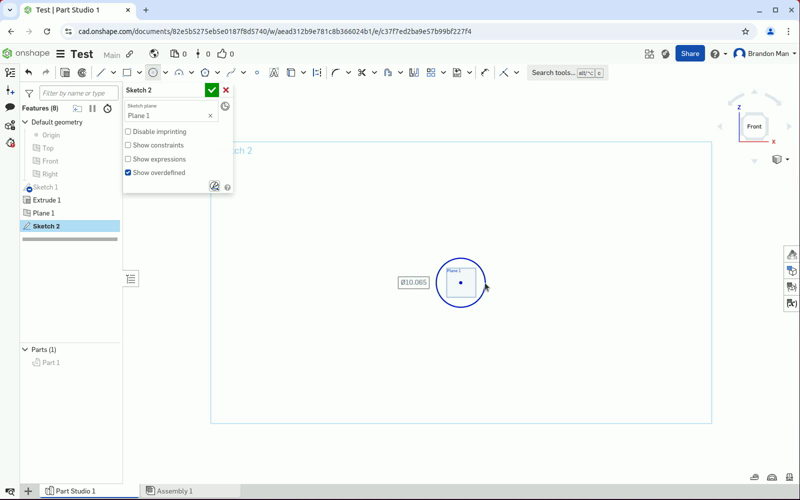
mouse_move(469, 303)
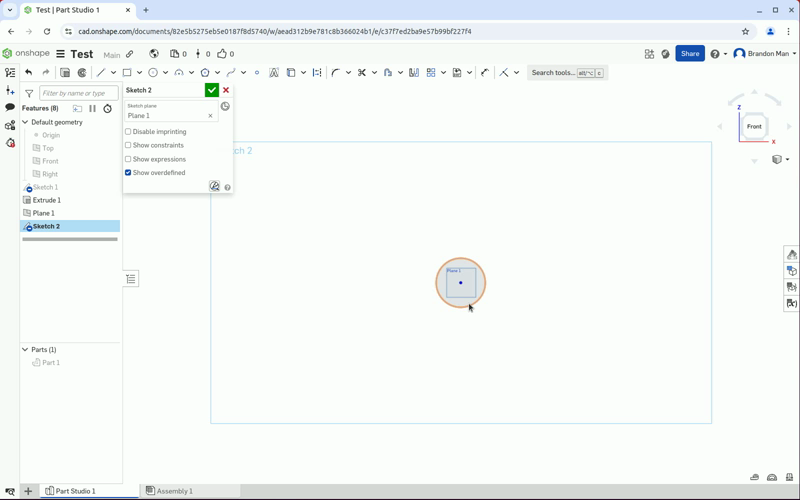
click(469, 303)
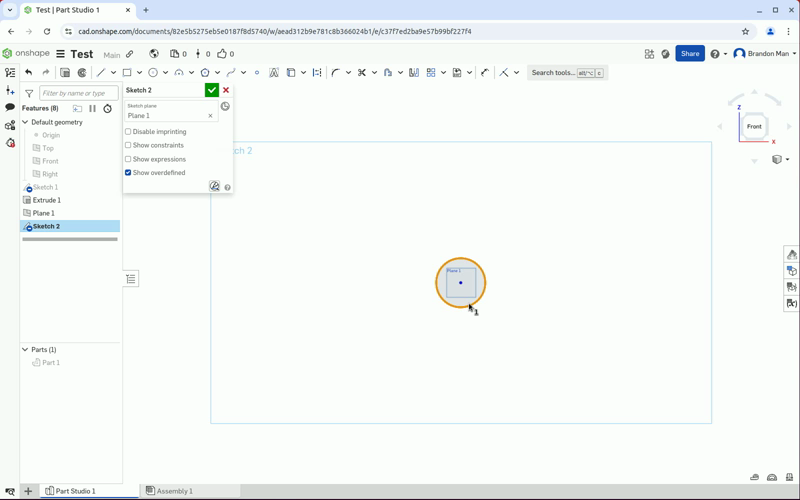
mouse_move(73, 352)
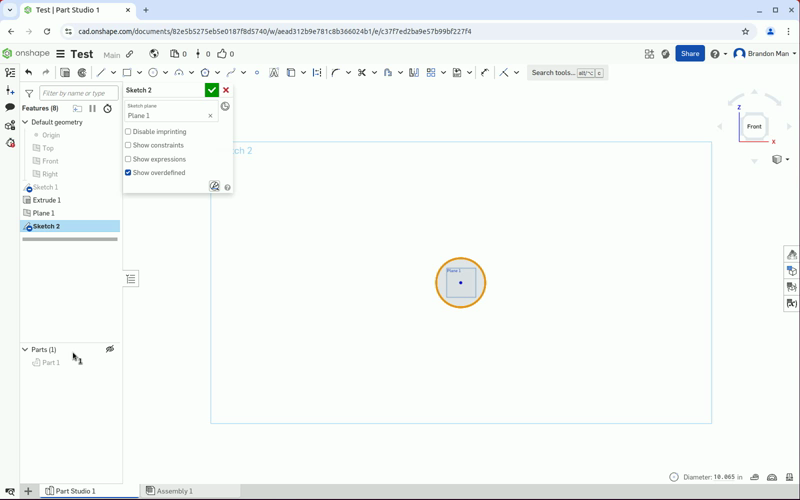
key(shift+y)
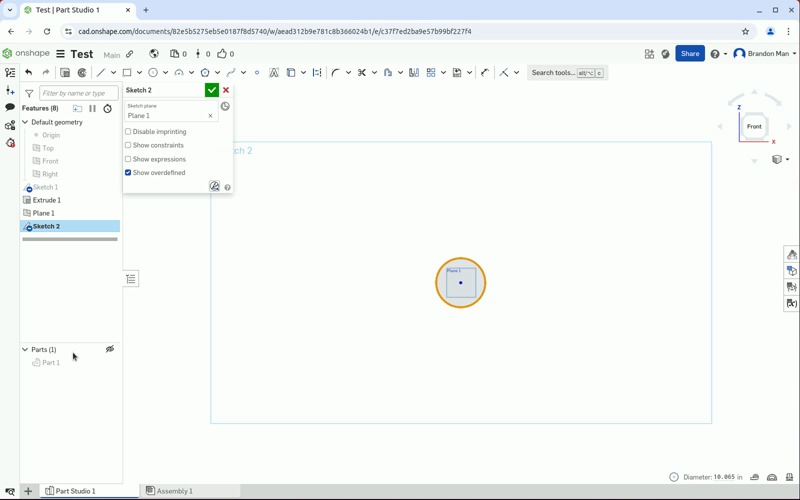
key(shift+e)
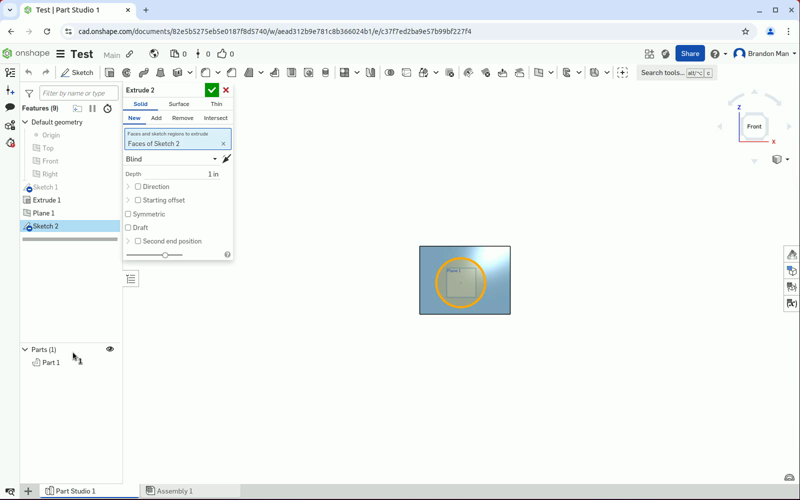
mouse_move(143, 106)
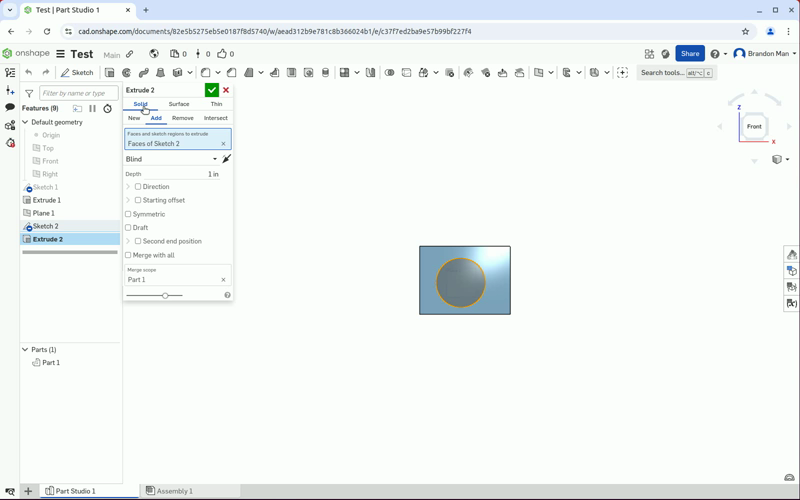
click(143, 106)
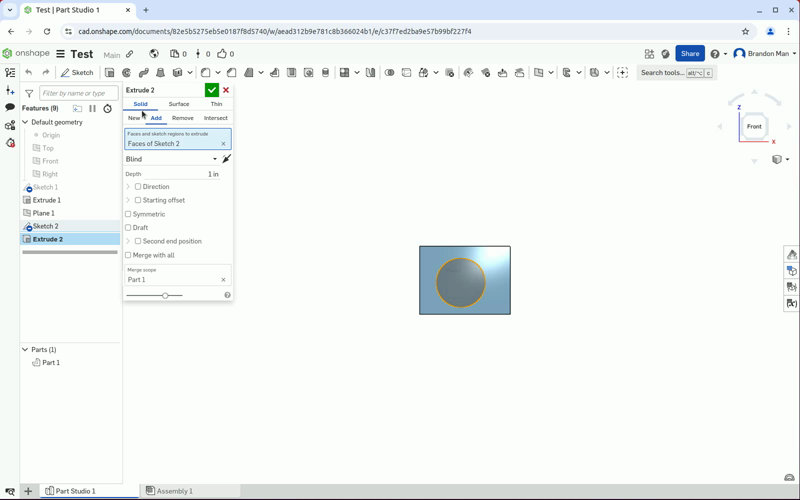
mouse_move(137, 120)
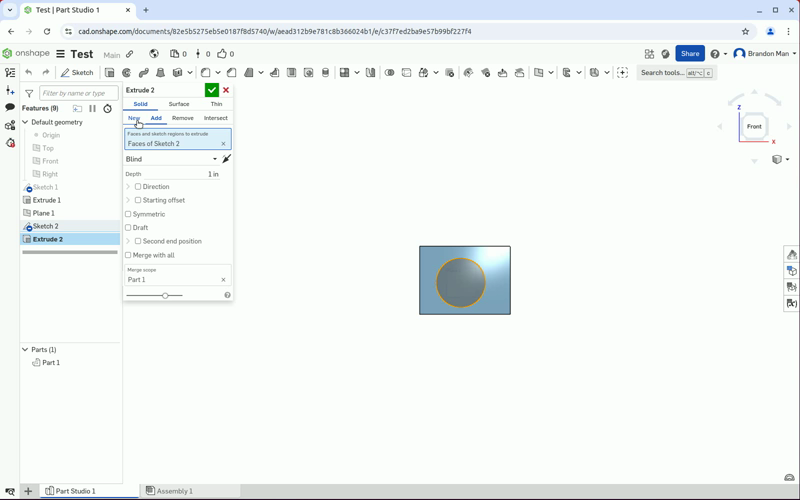
click(137, 120)
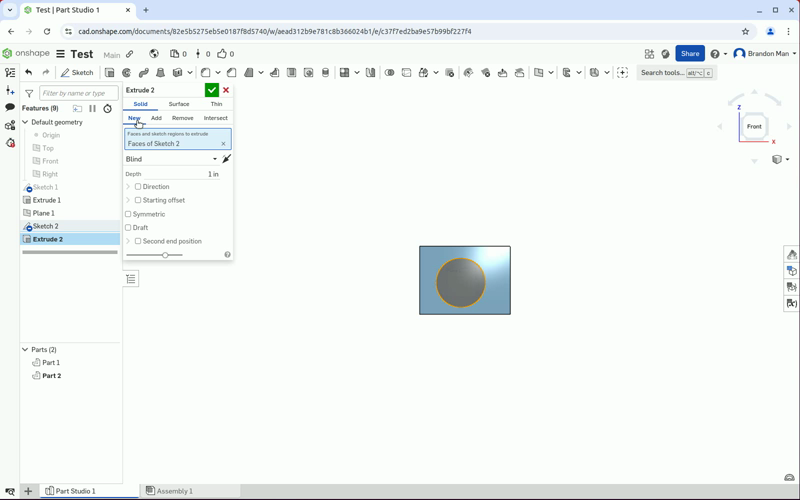
key(tab, 4)
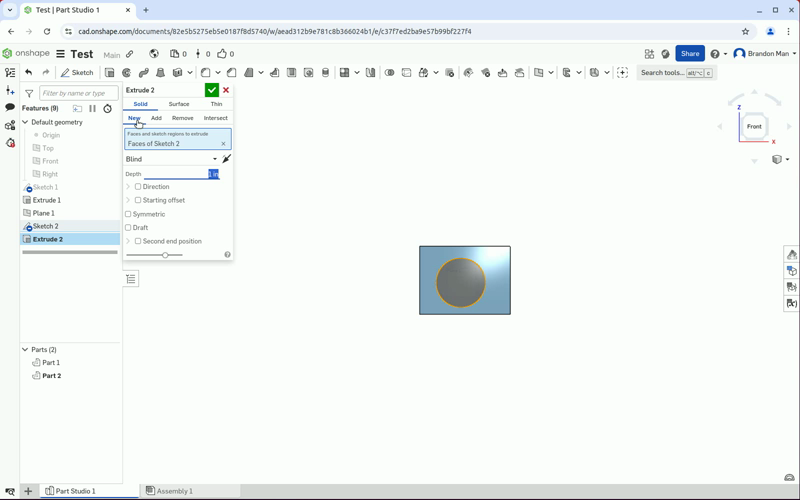
text(-23.108)
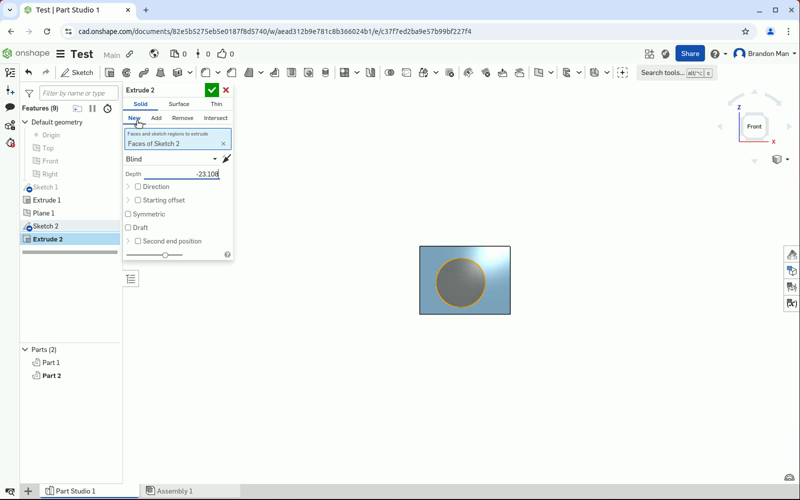
key(enter)
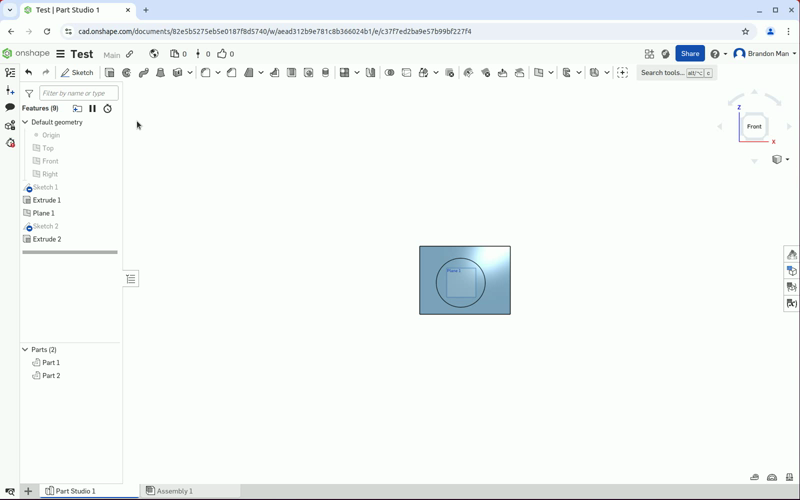
key(shift+h)
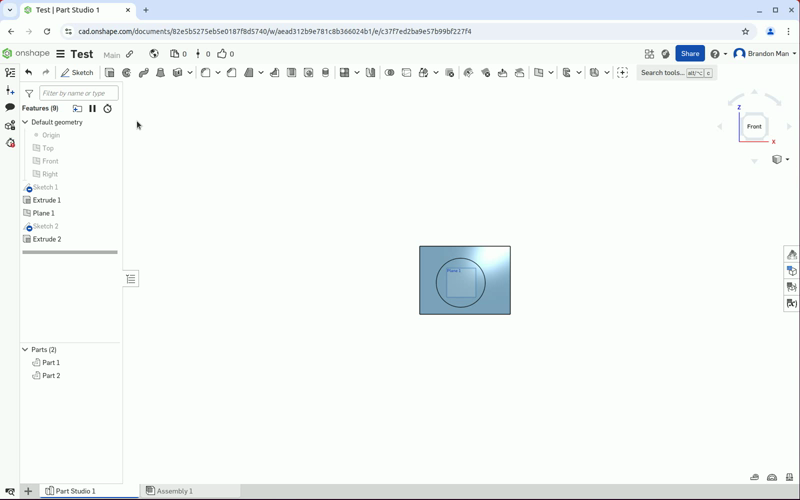
key(shift+h)
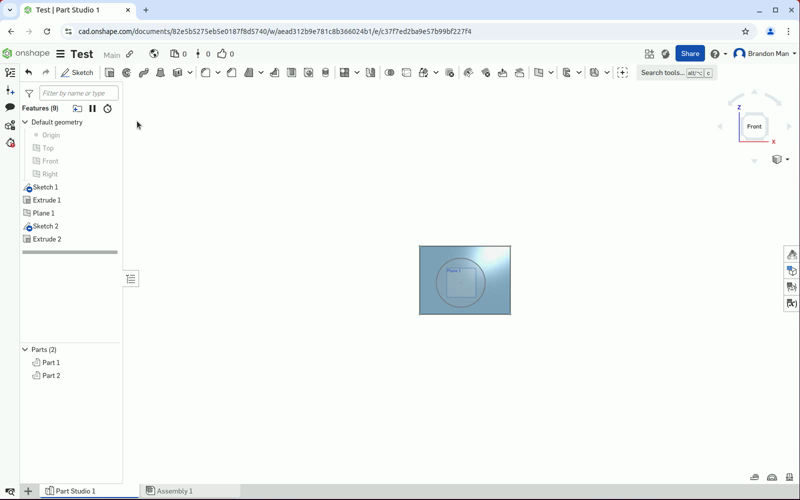
key(shift+7)
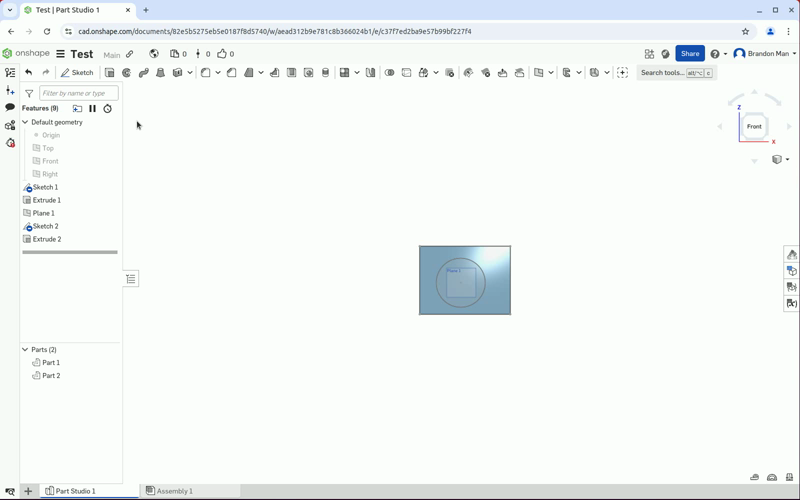
key(left, 2)
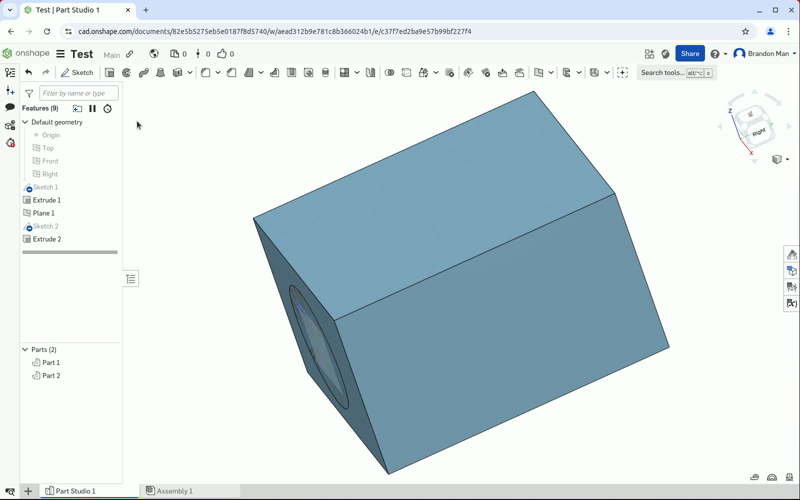
key(down, 2)
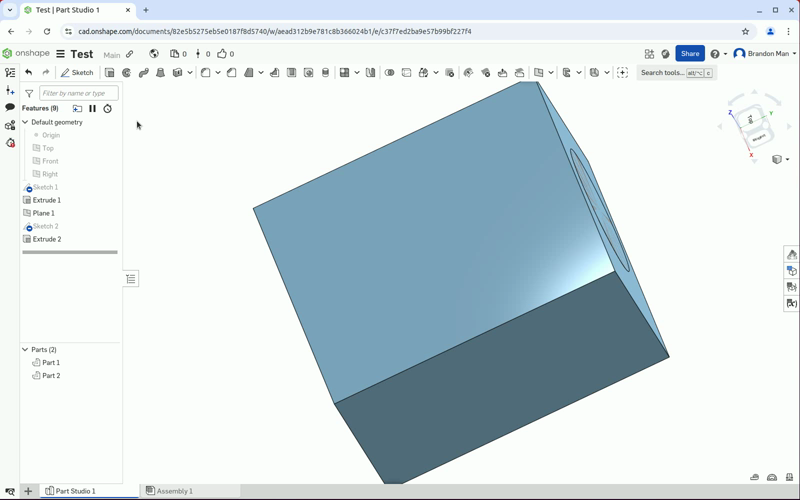
key(up, 2)
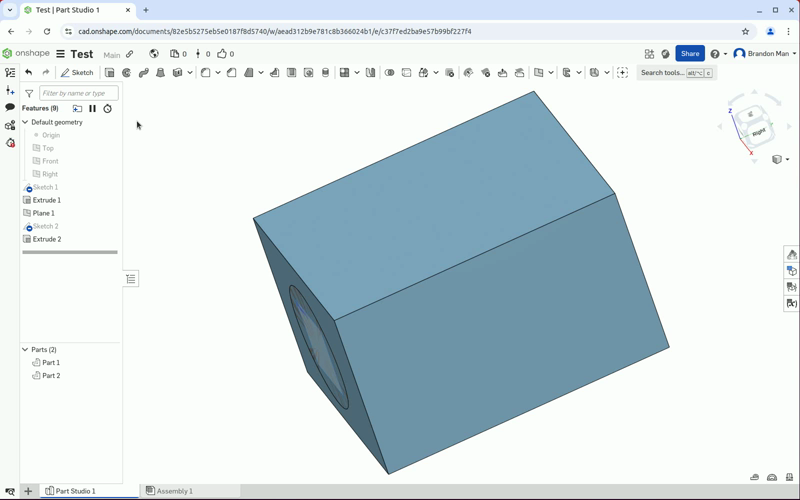
key(right, 2)
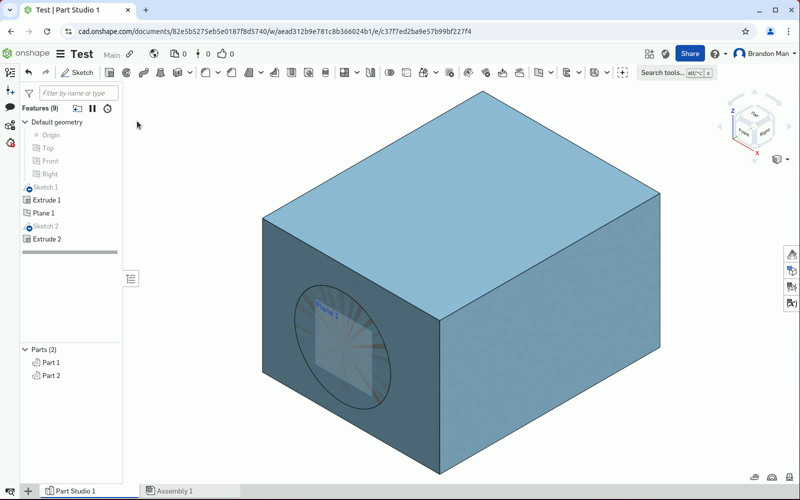
mouse_move(73, 189)
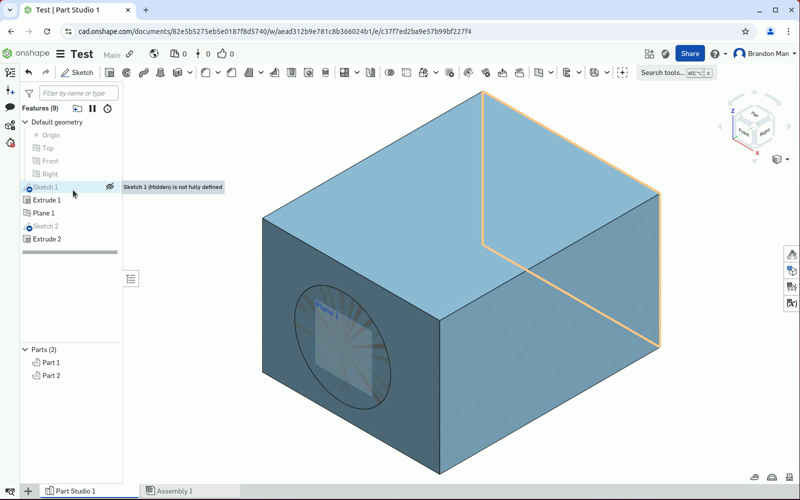
click(73, 189)